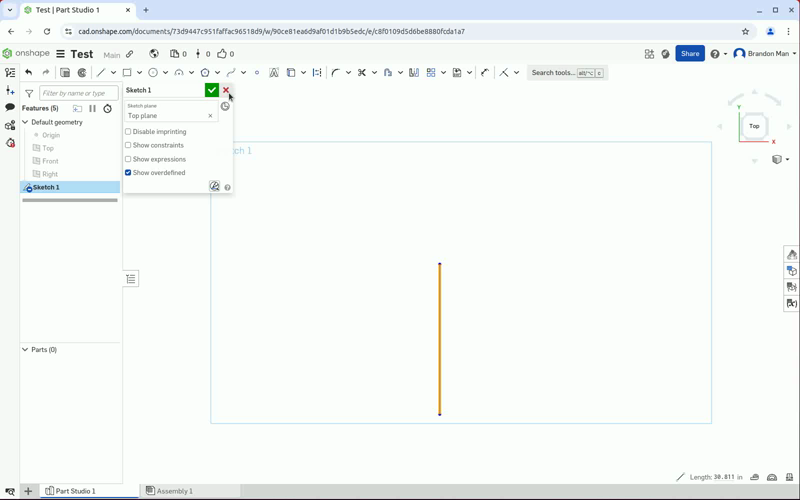
key(shift+h)
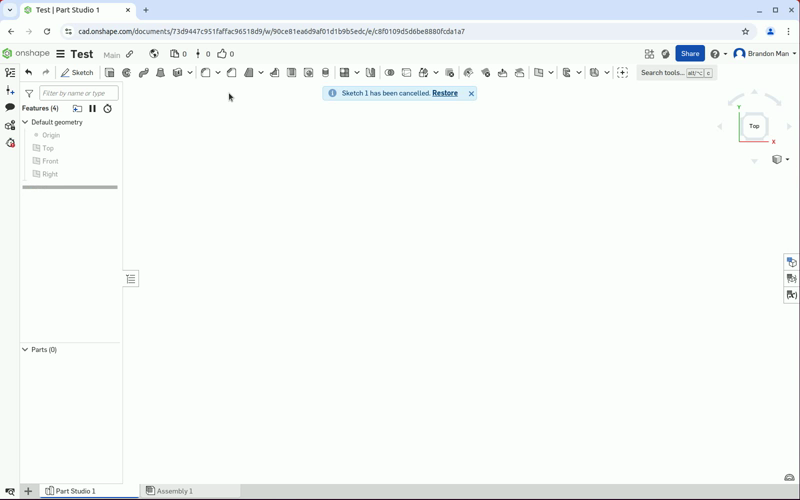
mouse_move(73, 352)
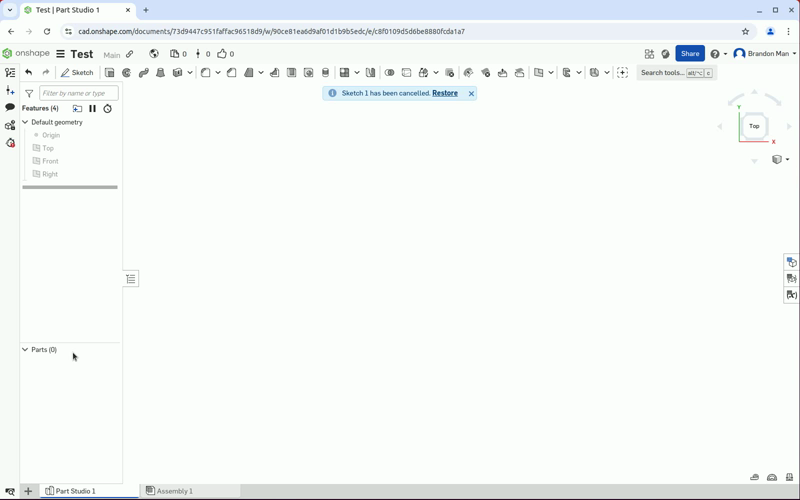
key(y)
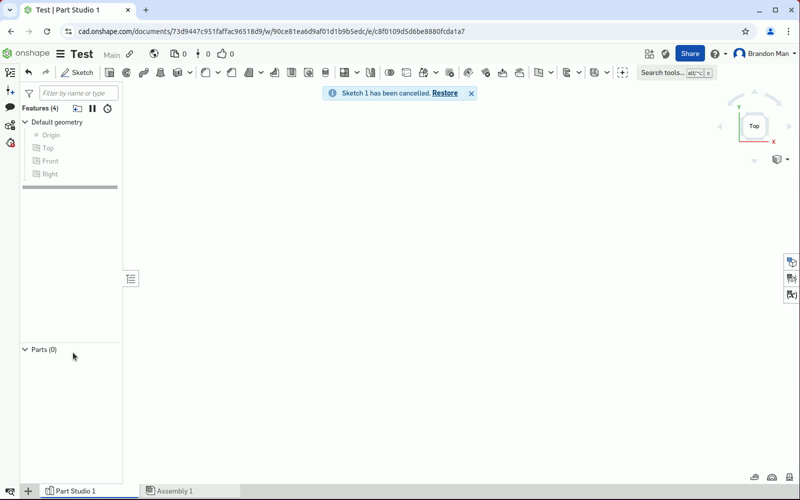
key(shift+p)
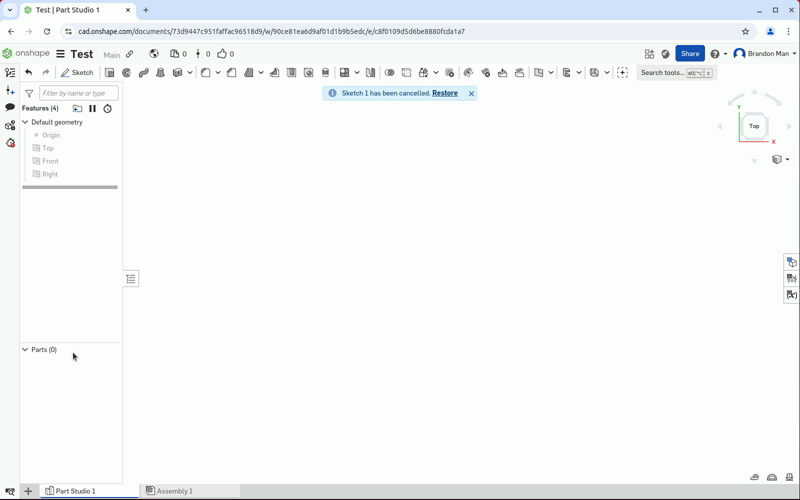
key(space)
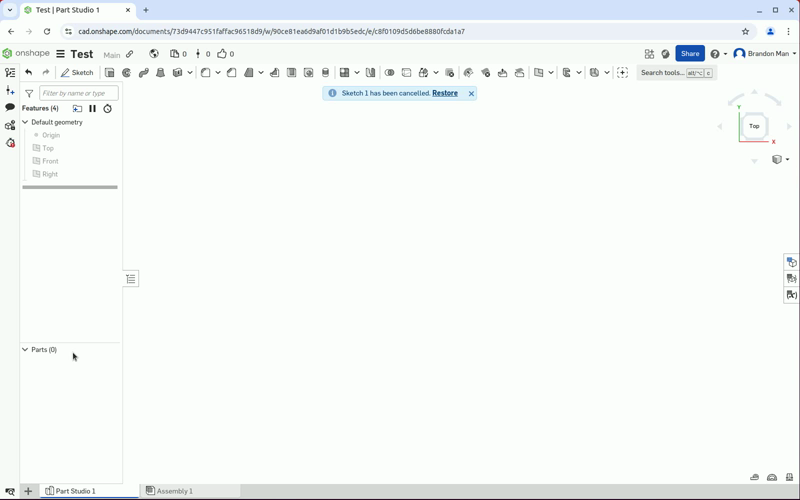
key_down(shift)
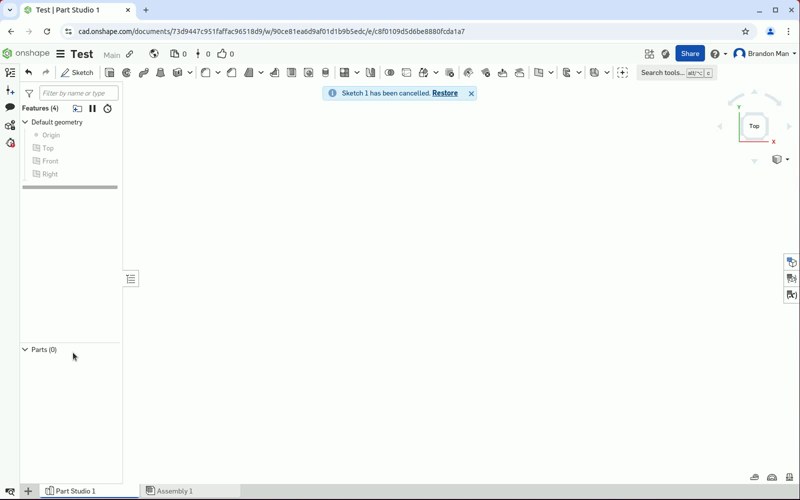
key(up)
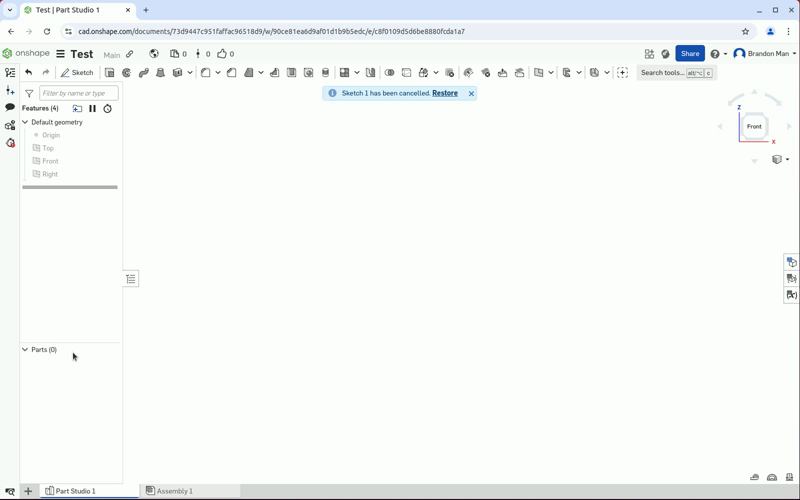
key_up(shift)
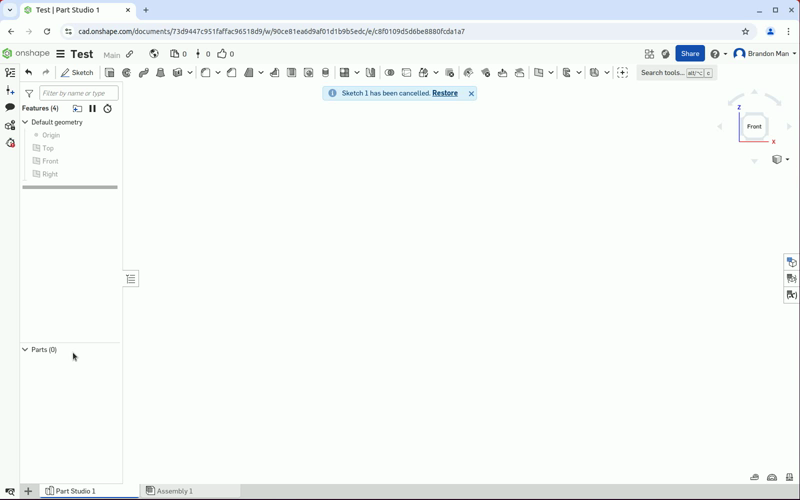
mouse_move(73, 352)
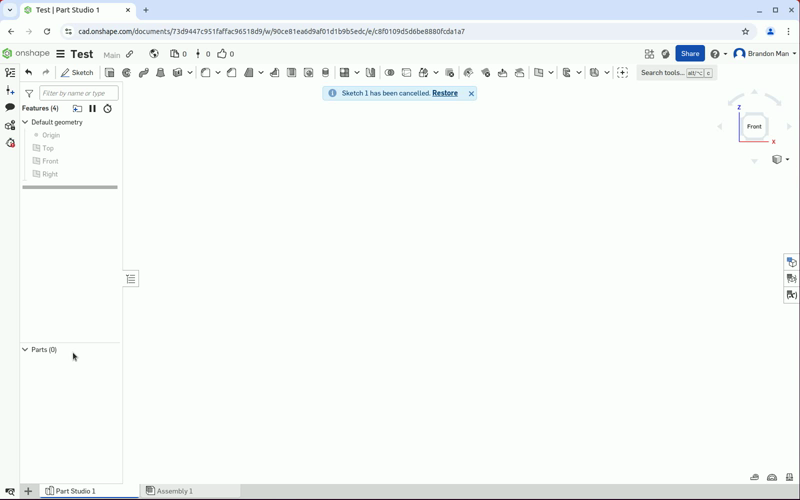
key(shift+y)
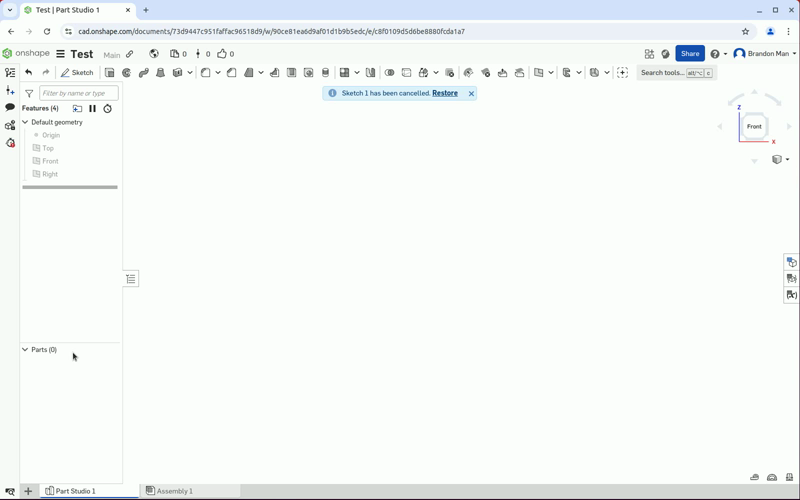
key(shift+s)
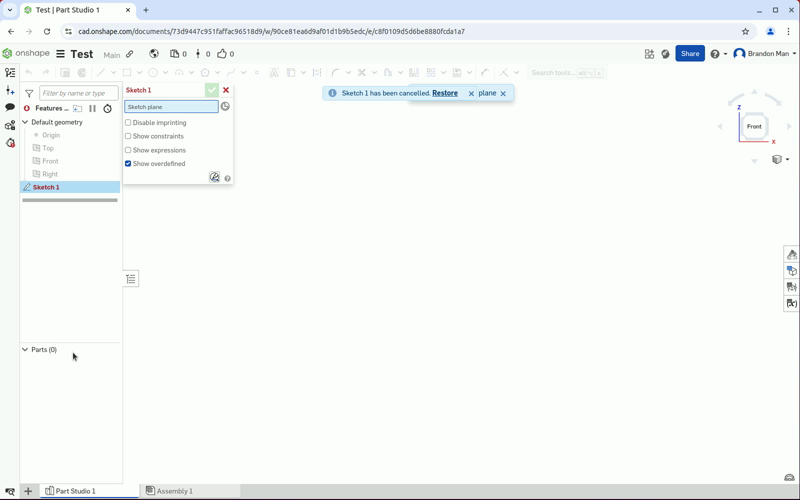
mouse_move(73, 163)
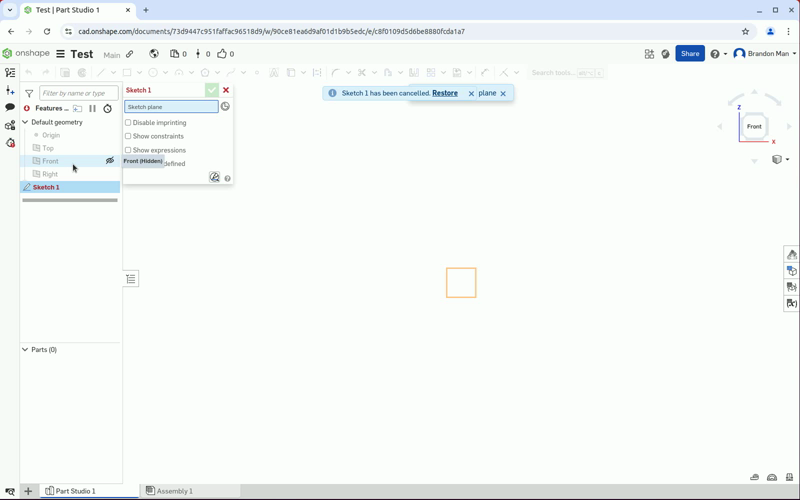
click(73, 163)
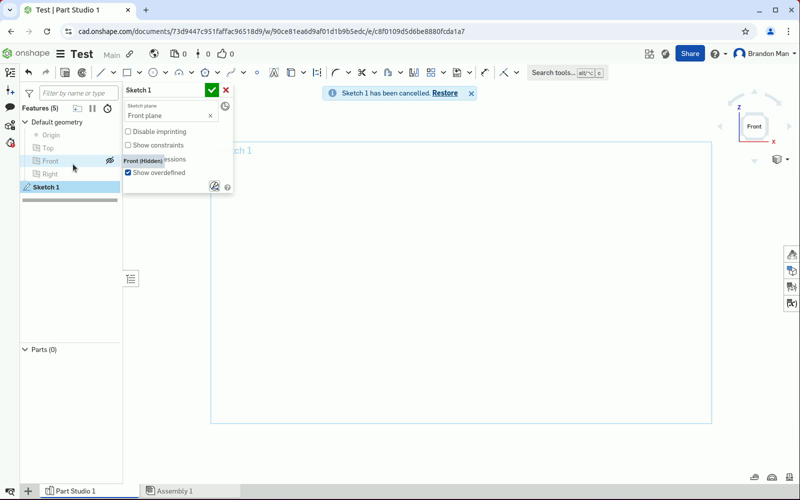
mouse_move(73, 352)
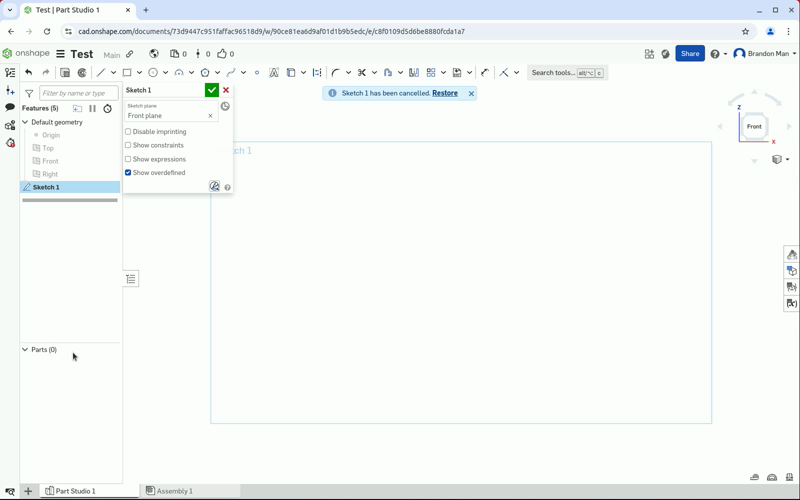
key(y)
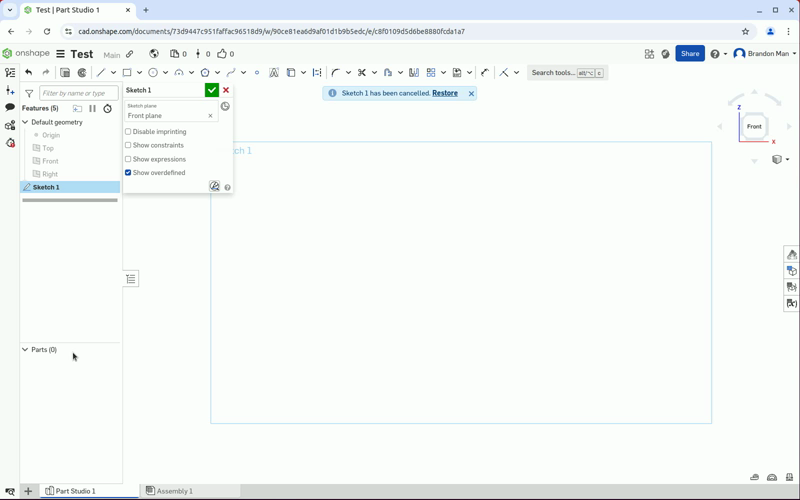
key(l)
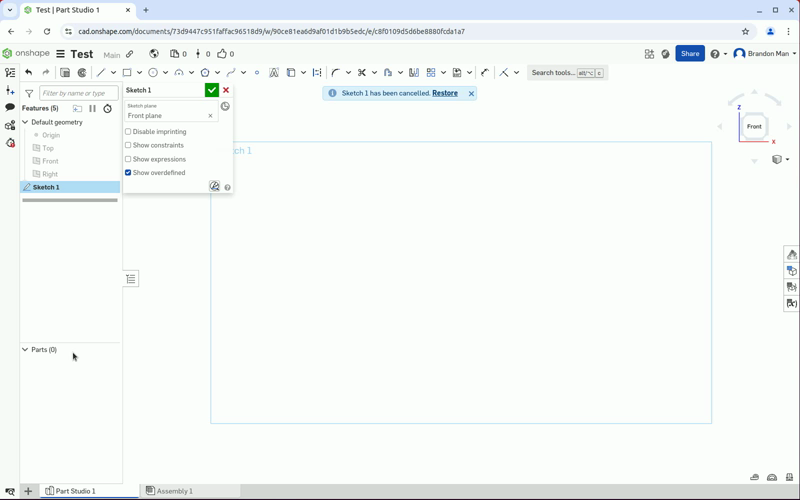
key_down(shift)
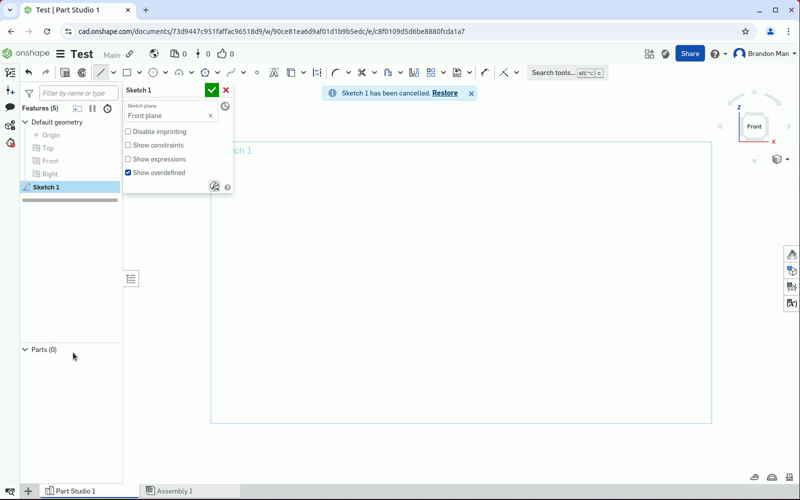
mouse_move(365, 330)
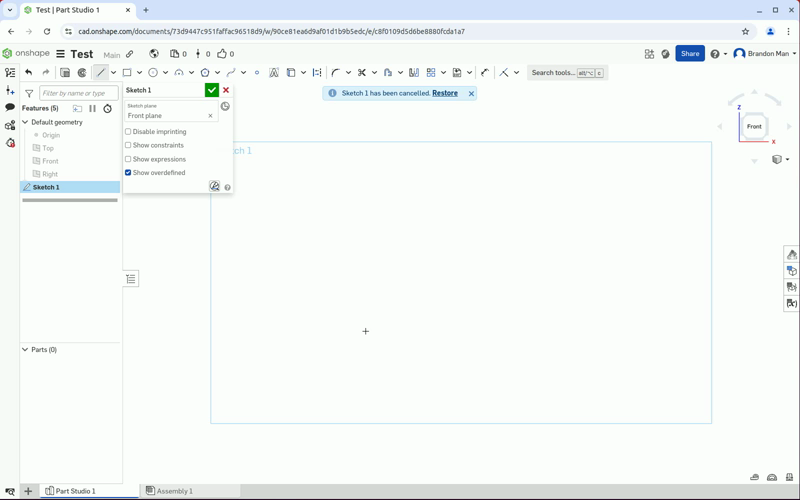
click(365, 330)
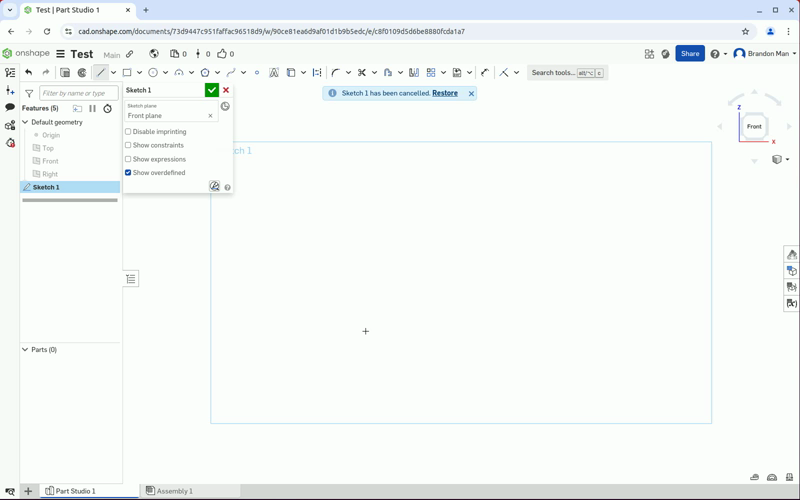
key_up(shift)
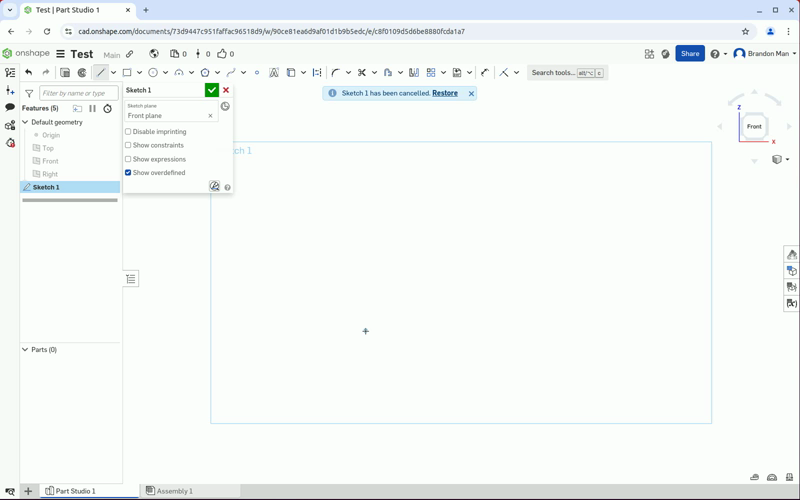
key_down(shift)
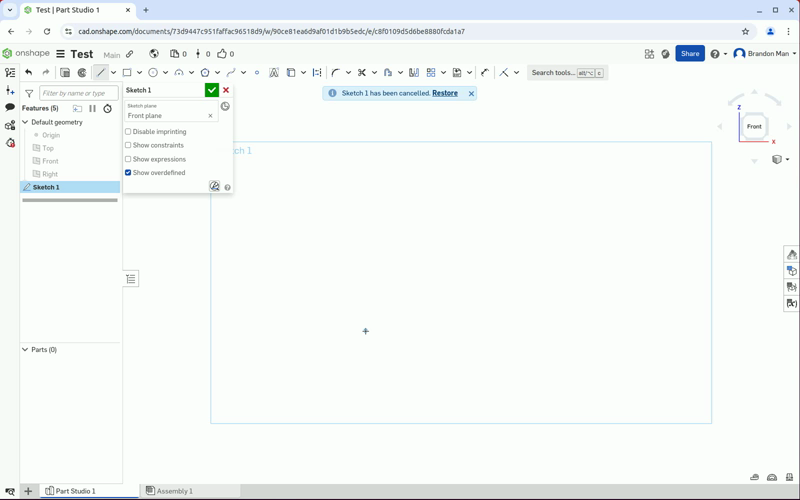
mouse_move(572, 330)
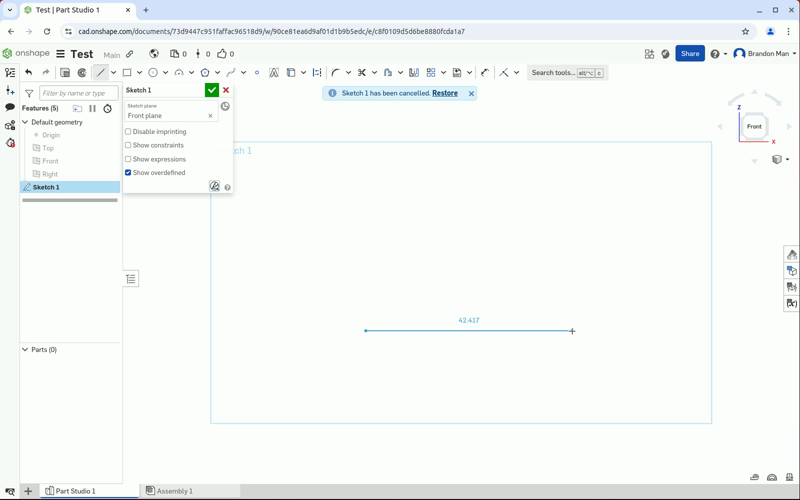
click(572, 330)
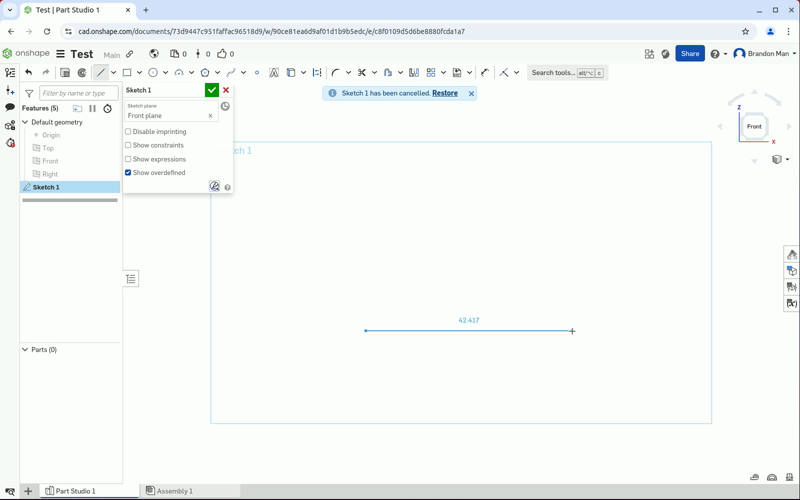
key_up(shift)
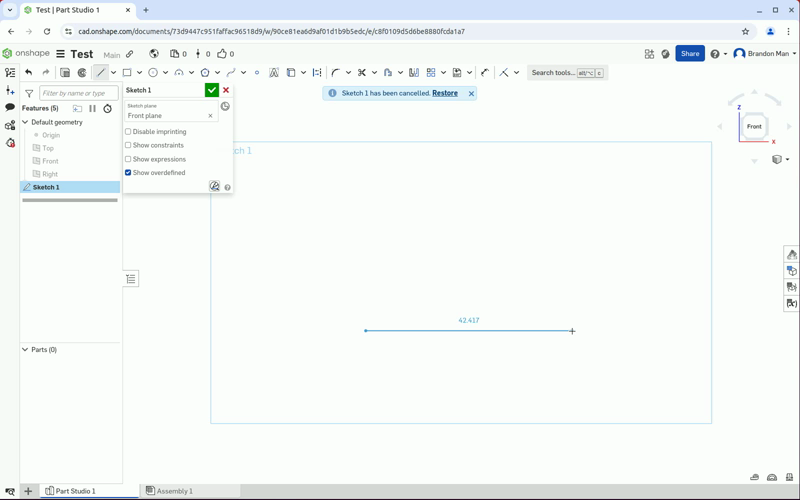
key_down(shift)
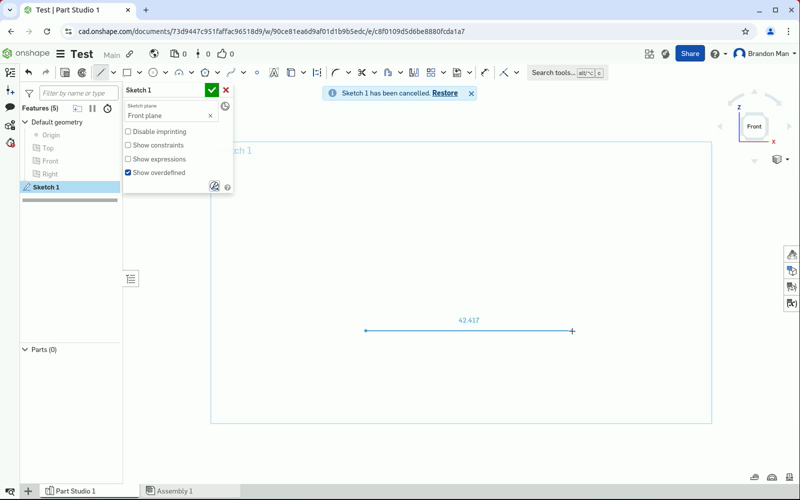
mouse_move(572, 237)
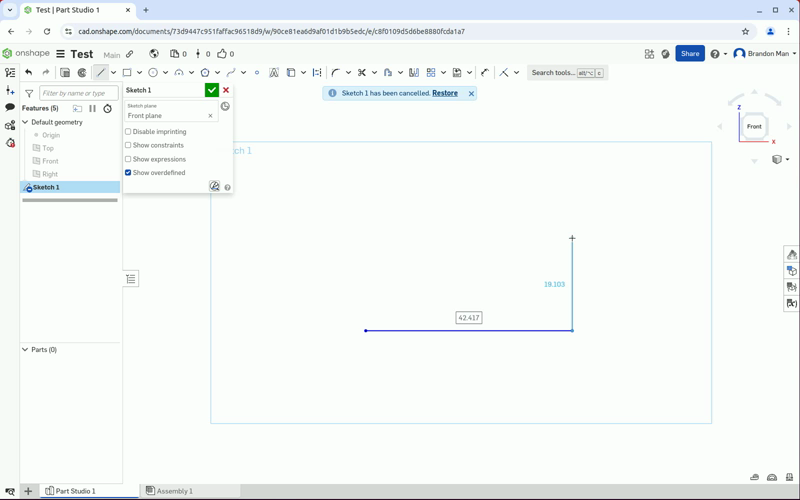
click(572, 237)
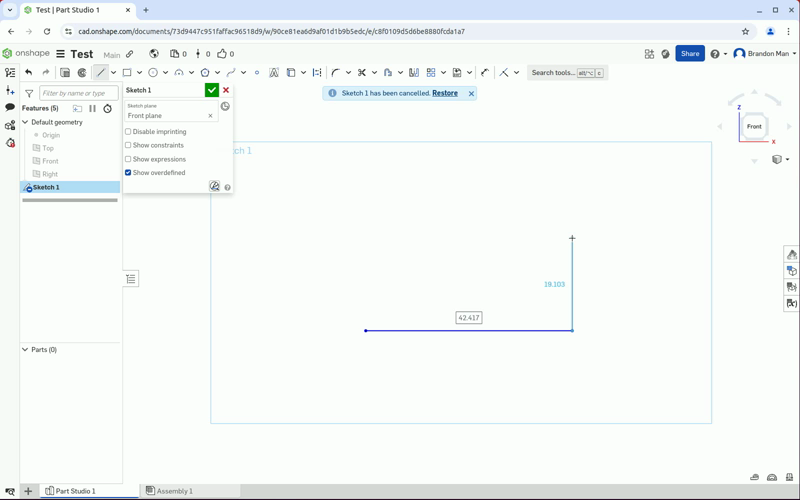
key_up(shift)
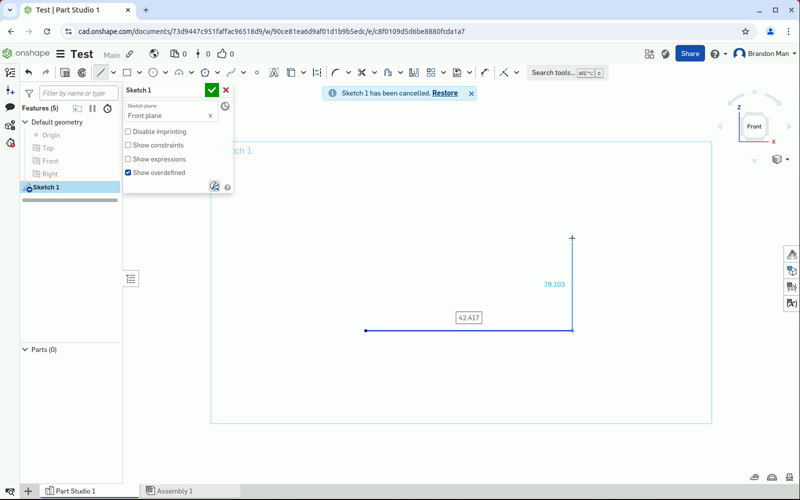
key_down(shift)
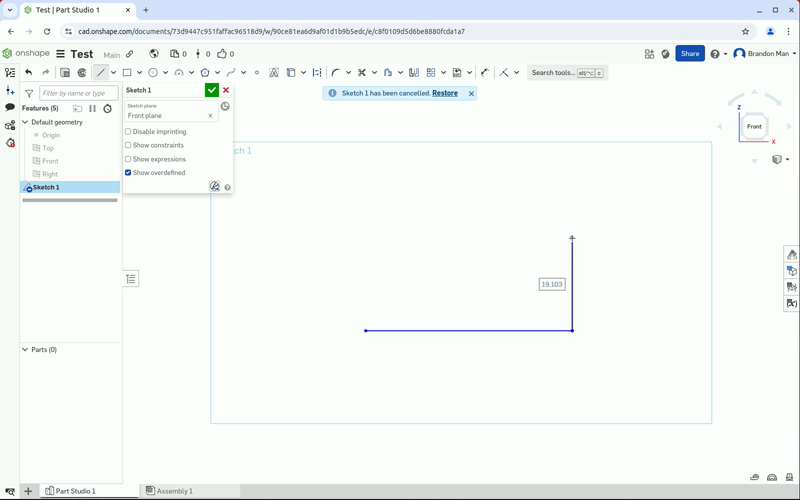
mouse_move(365, 237)
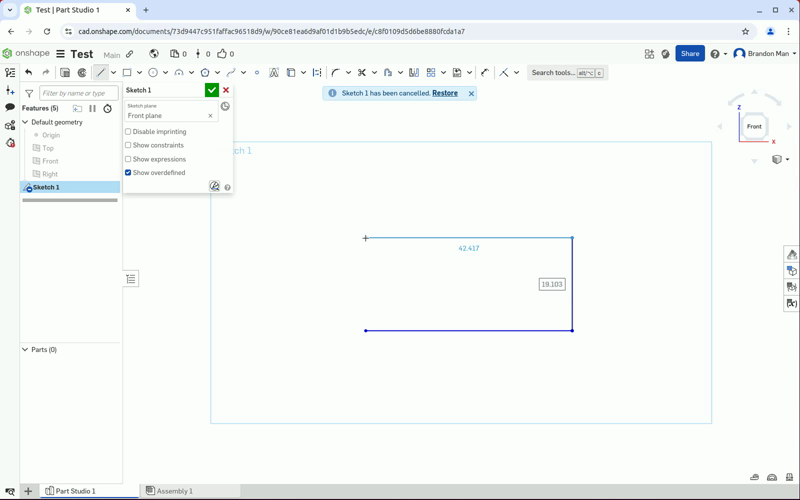
click(365, 237)
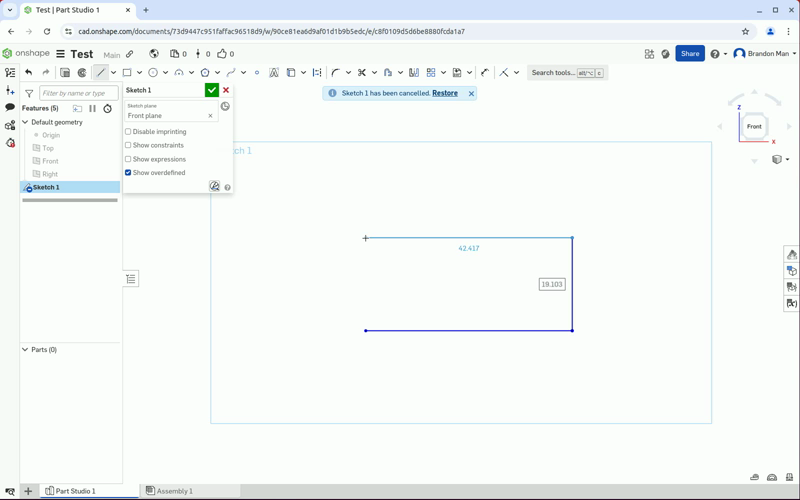
key_up(shift)
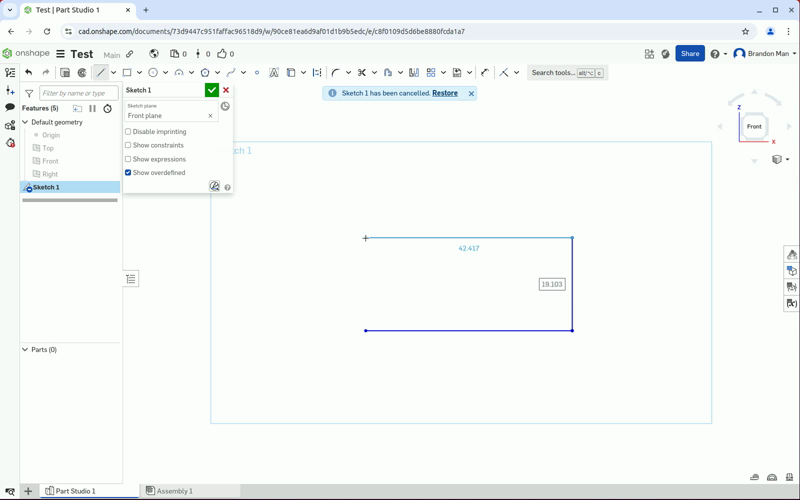
key_down(shift)
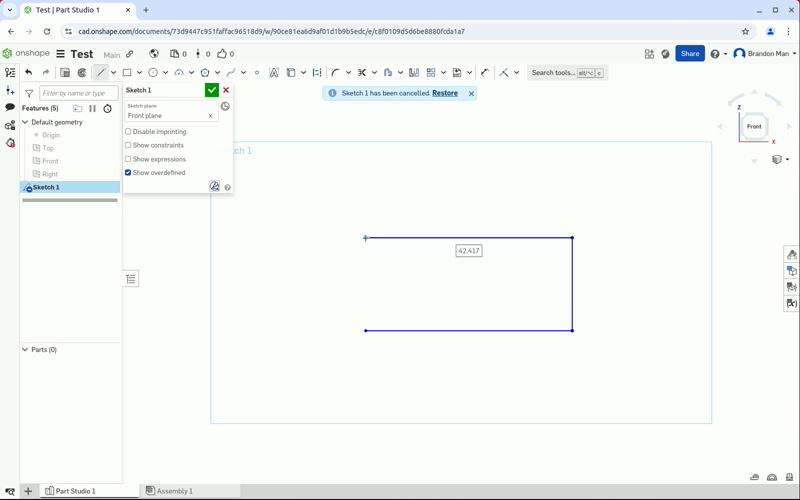
mouse_move(365, 330)
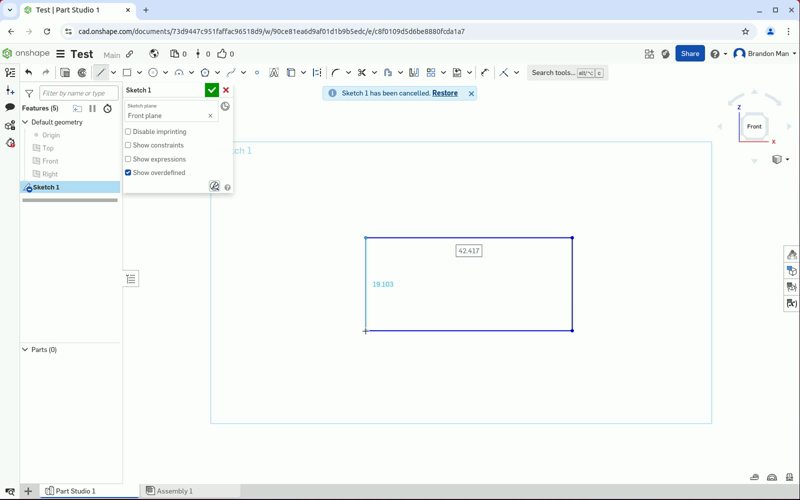
key_up(shift)
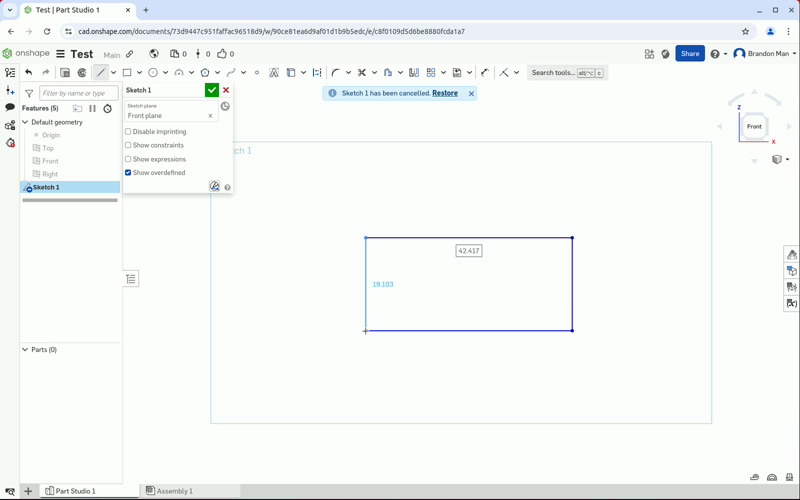
click(365, 330)
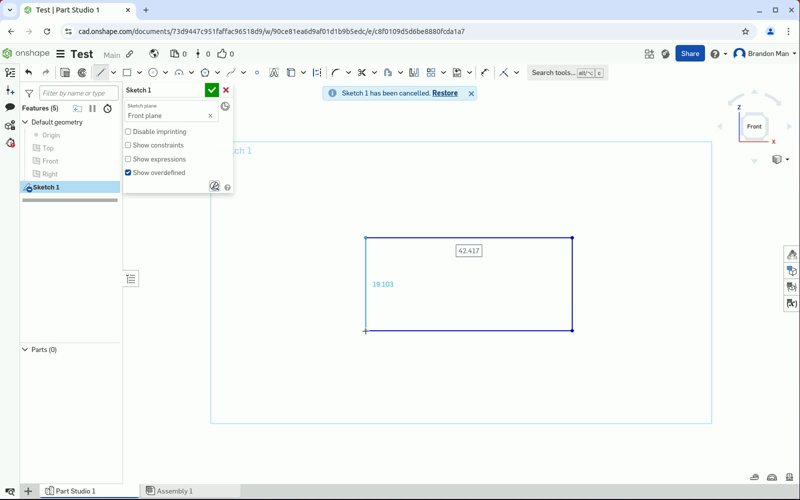
key(esc)
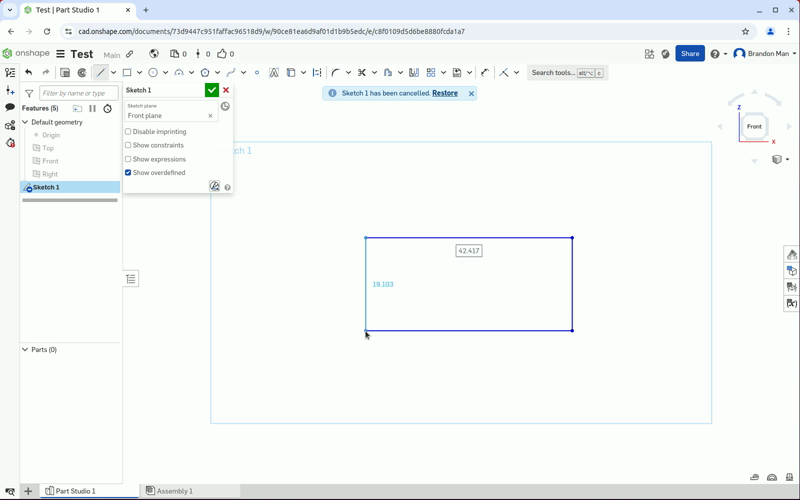
mouse_move(518, 285)
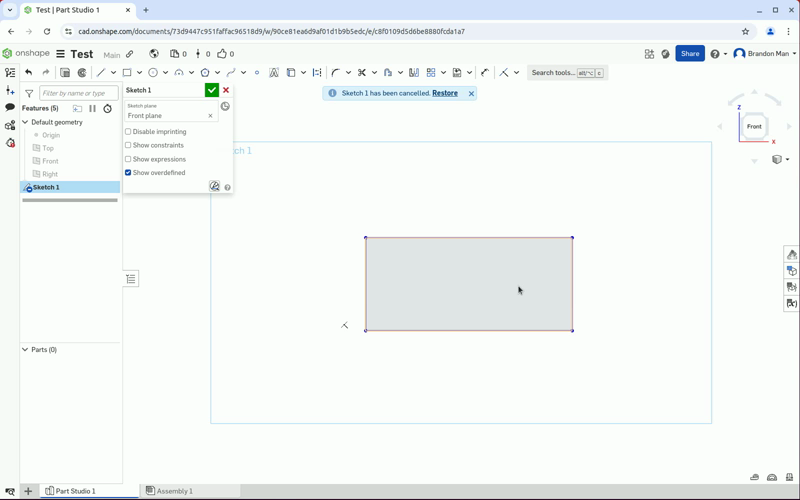
click(518, 285)
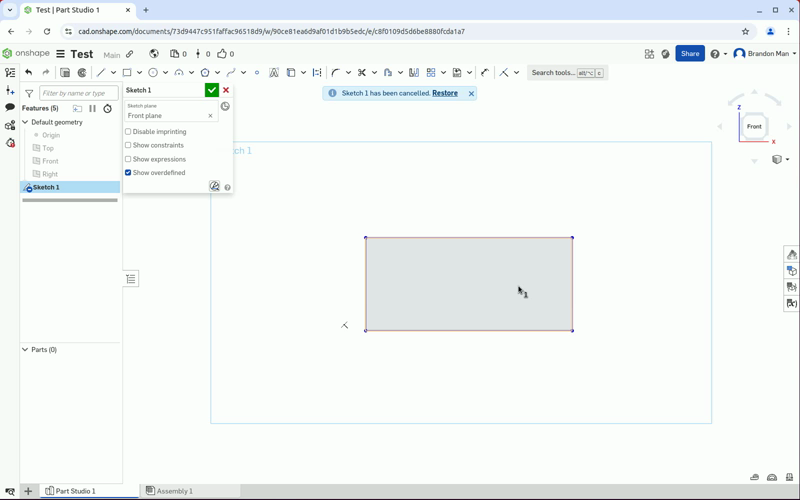
mouse_move(73, 352)
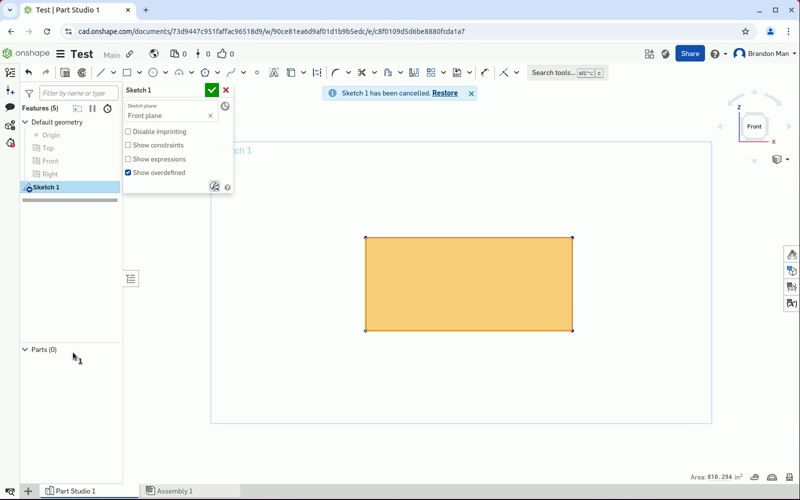
key(shift+y)
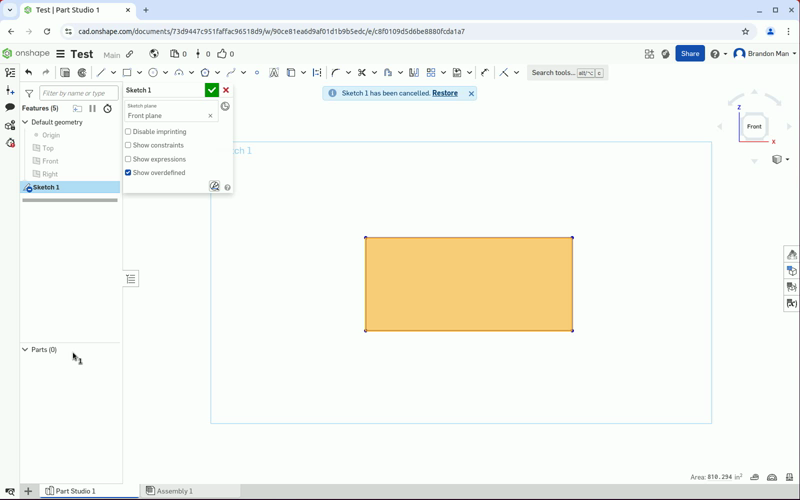
key(shift+e)
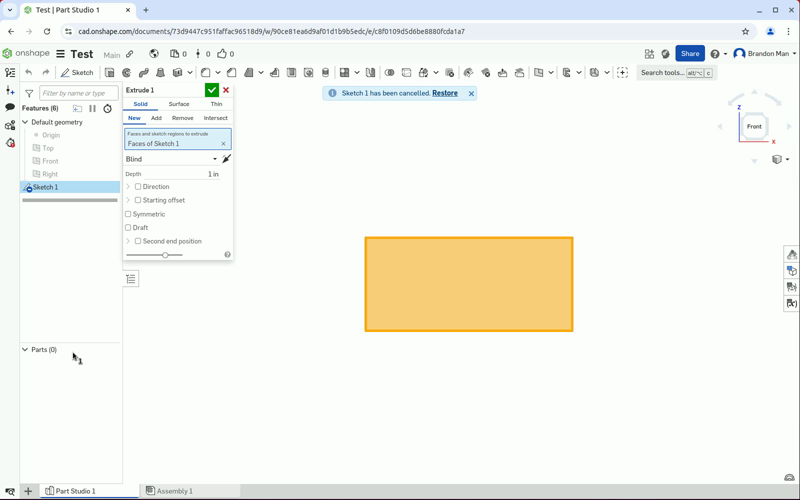
mouse_move(143, 106)
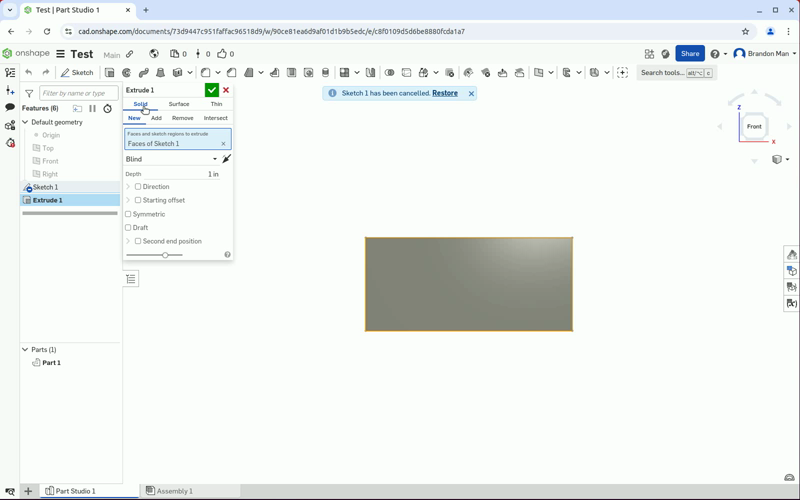
click(143, 106)
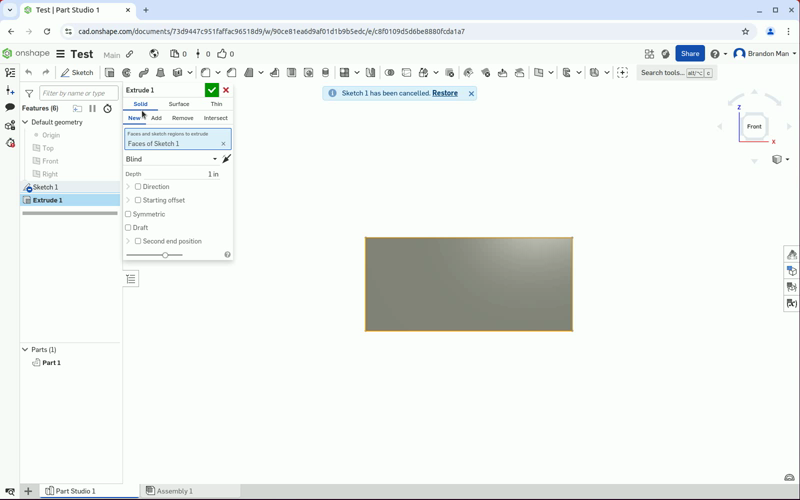
mouse_move(137, 120)
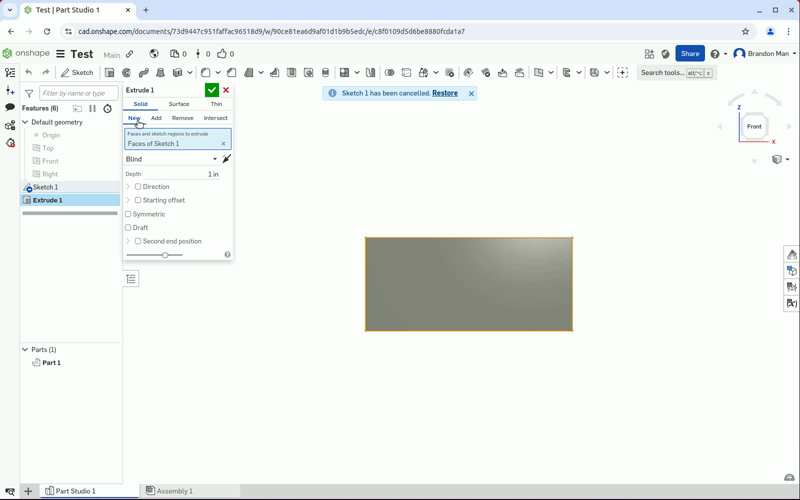
click(137, 120)
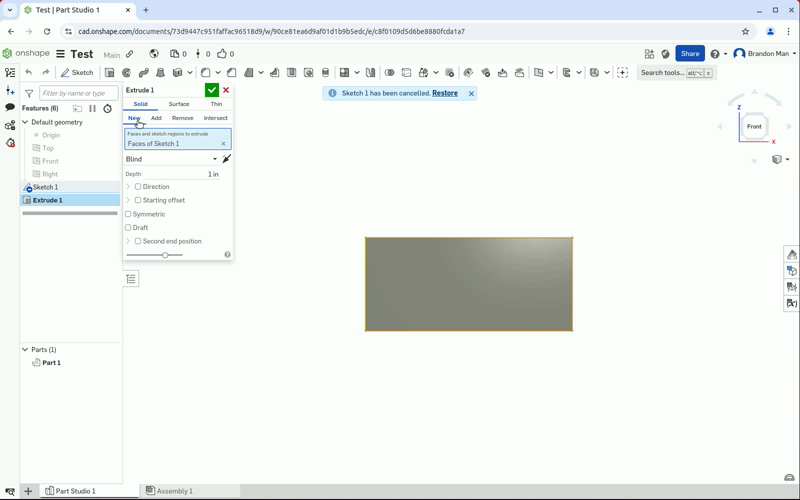
key(tab, 4)
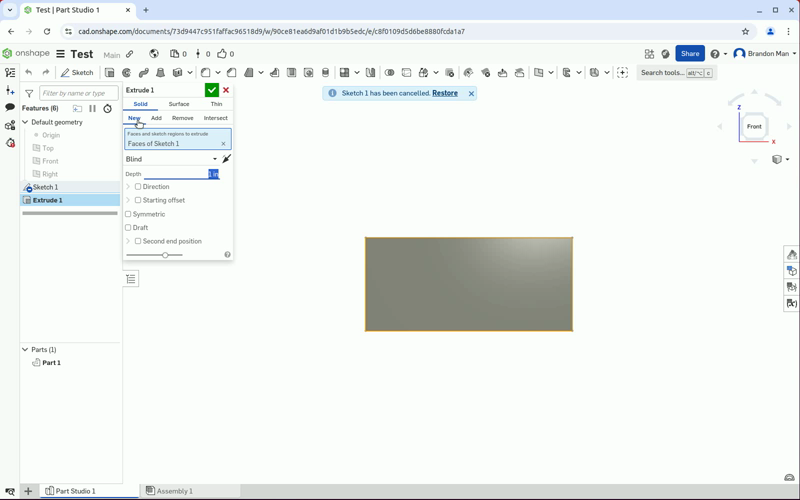
text(10.832)
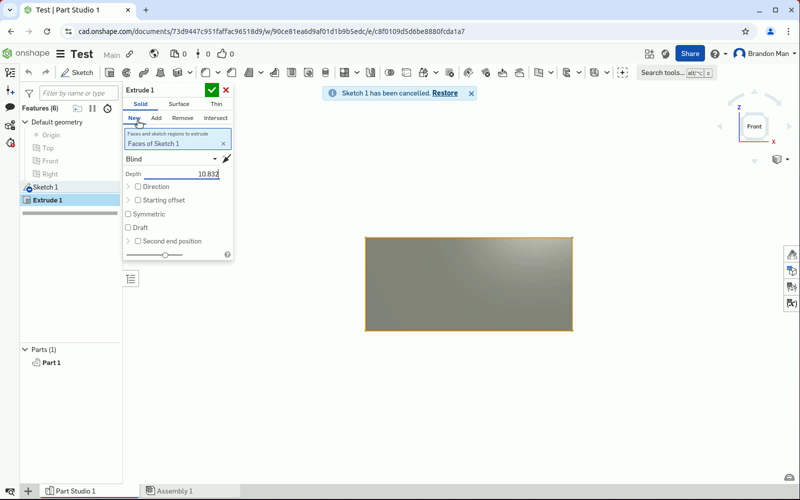
key(enter)
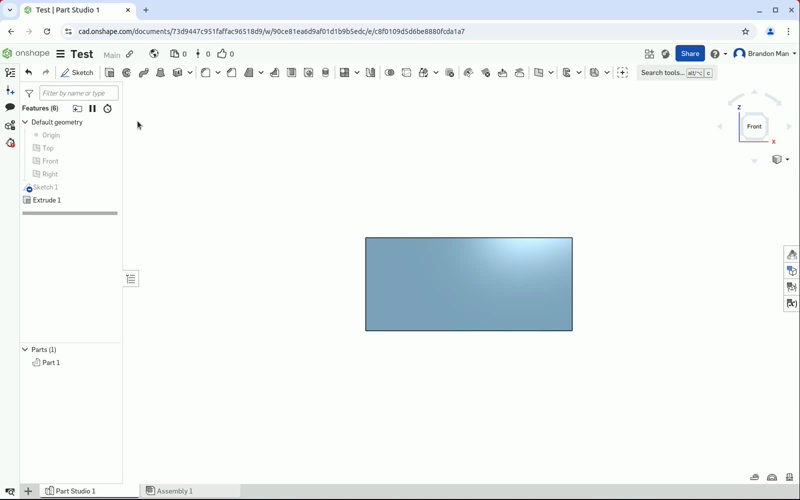
key(shift+h)
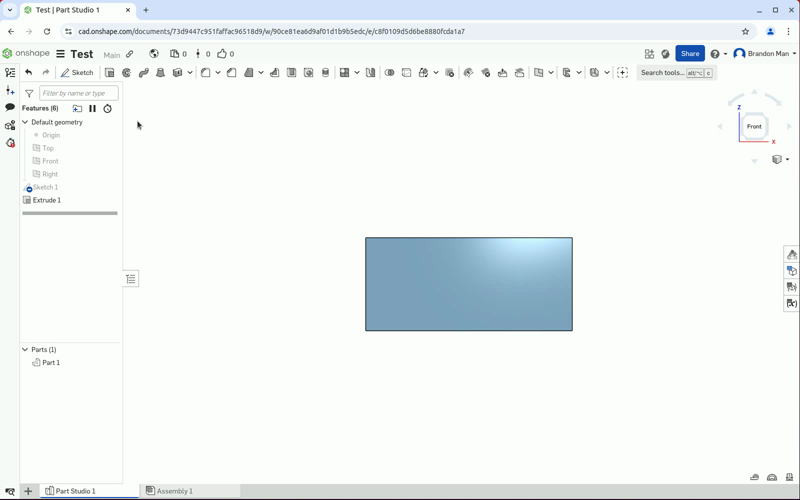
key(shift+h)
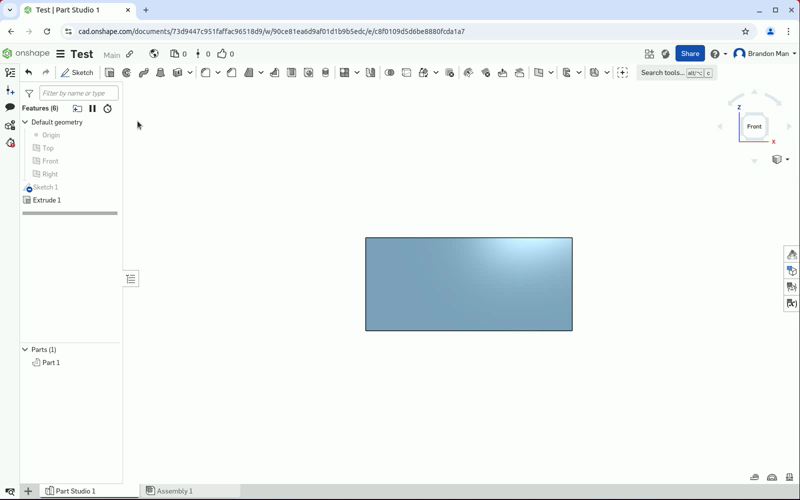
mouse_move(73, 189)
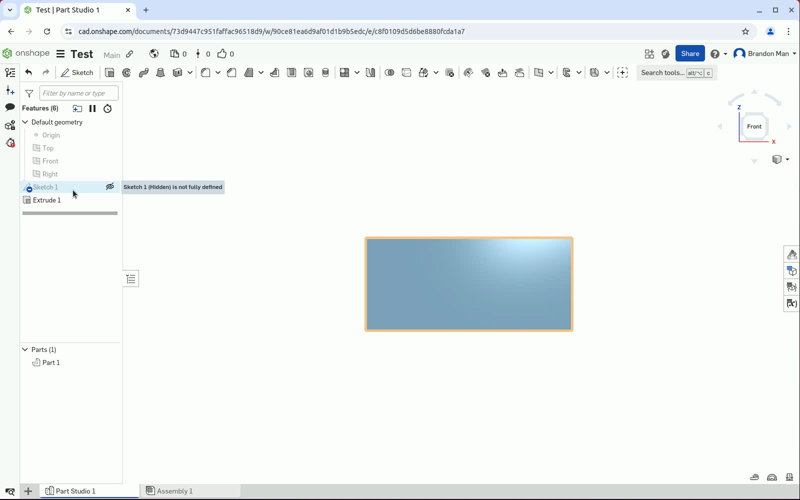
click(73, 189)
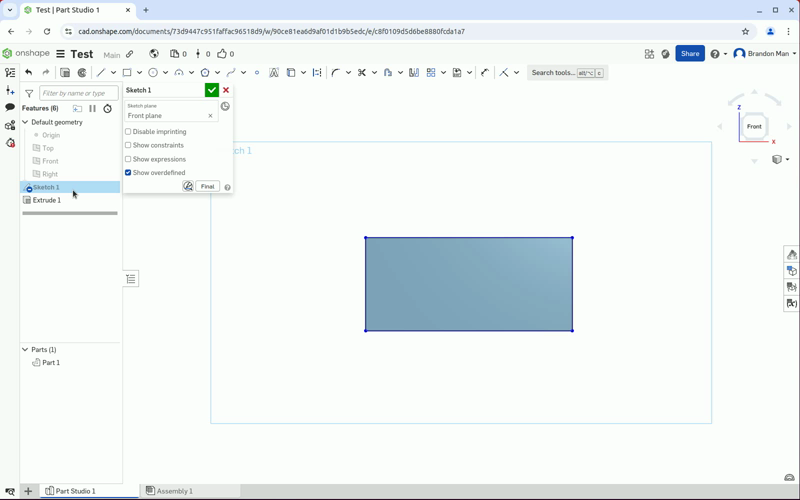
mouse_move(229, 92)
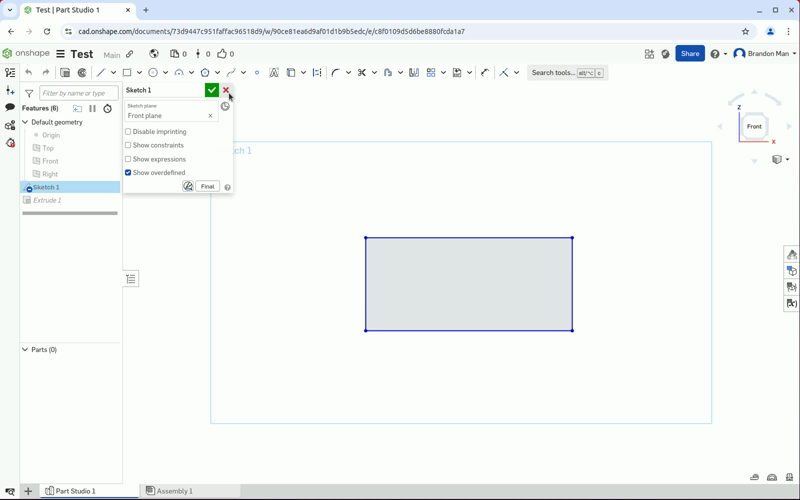
click(229, 92)
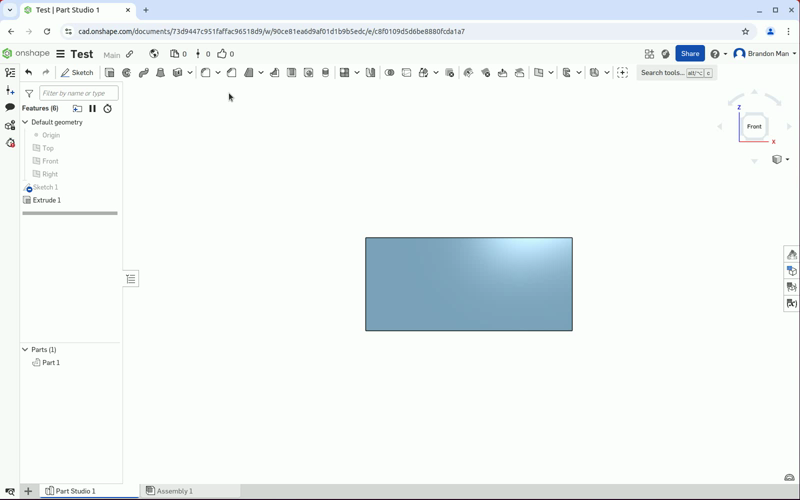
mouse_move(541, 75)
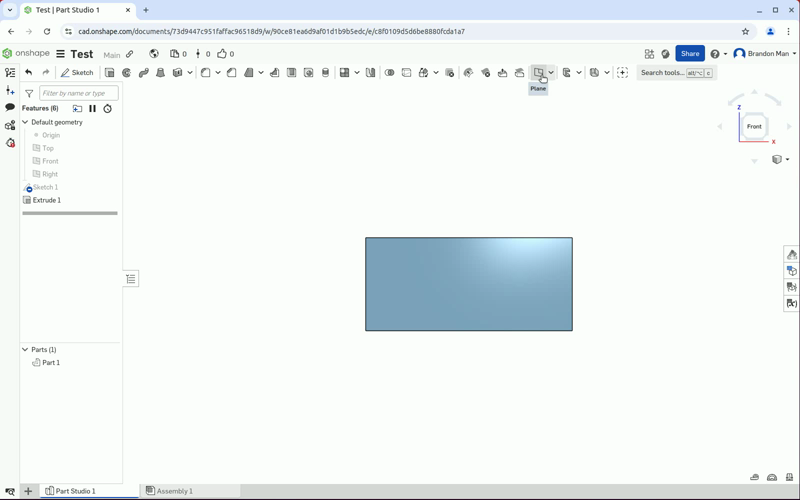
click(541, 75)
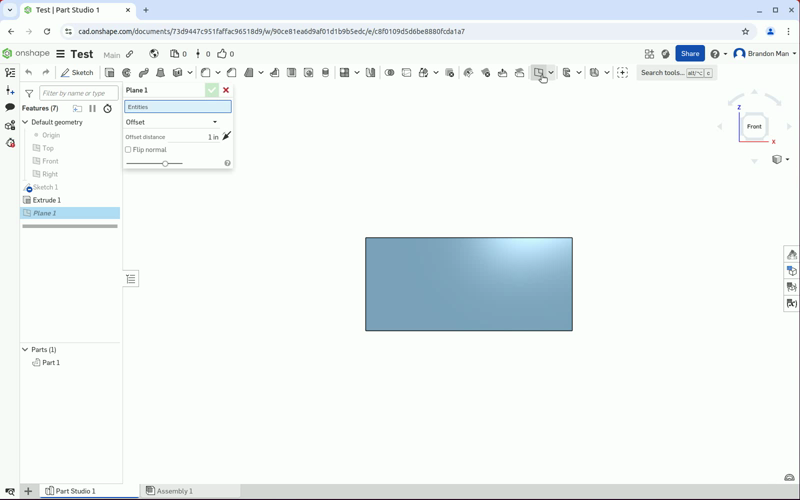
mouse_move(73, 163)
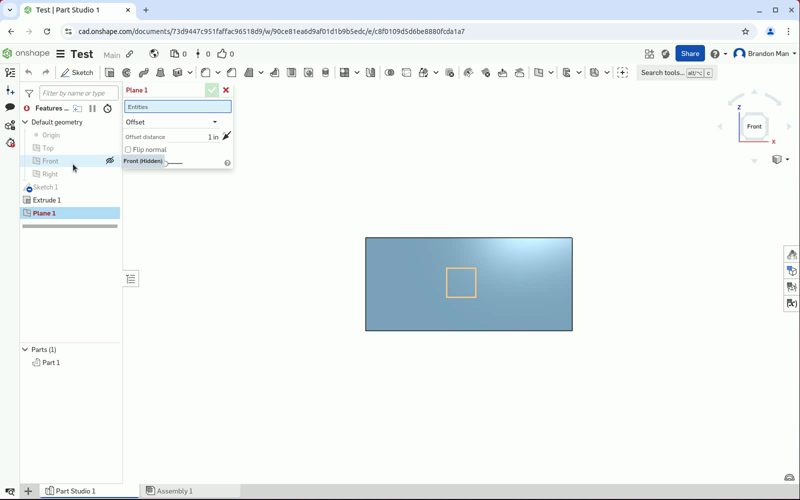
click(73, 163)
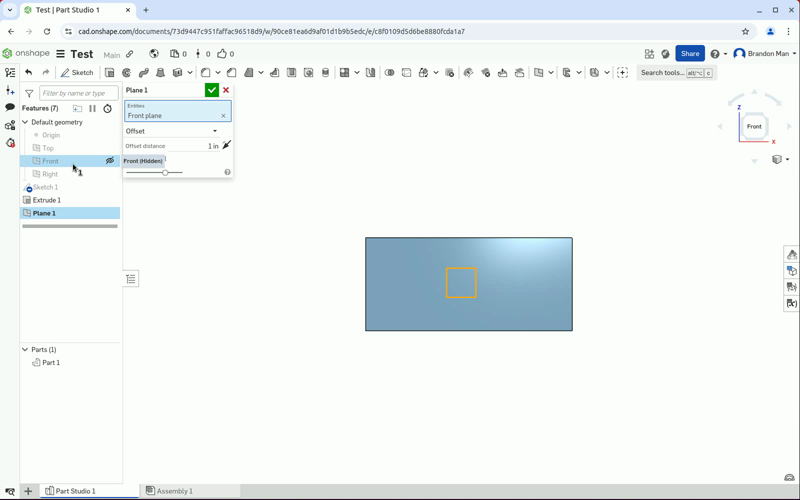
key(tab, 2)
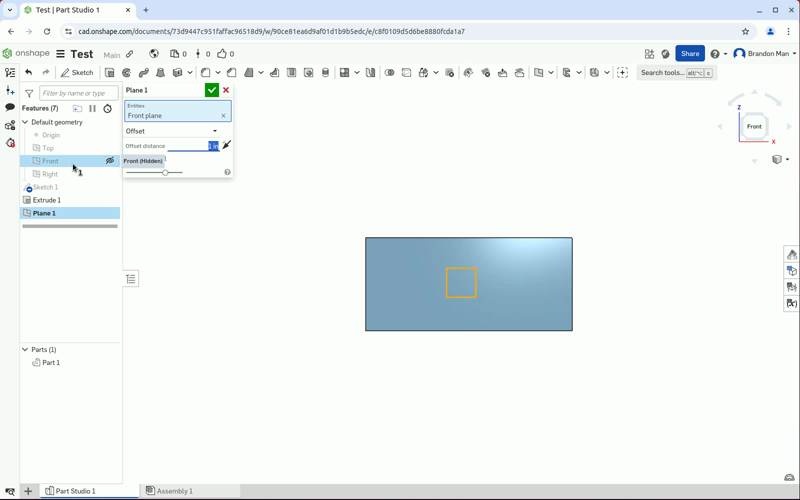
text(10.845)
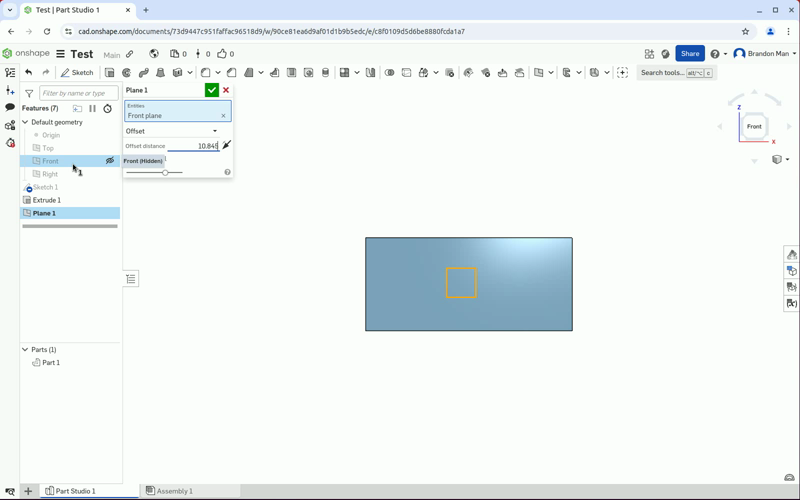
key(enter, 2)
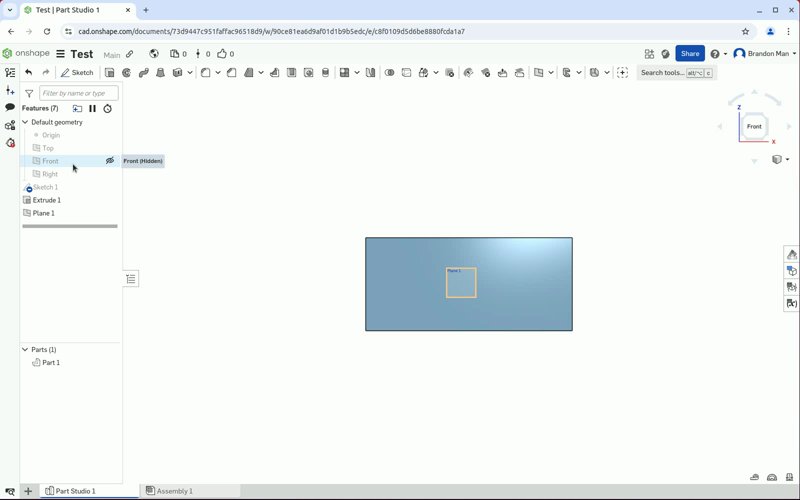
key(shift+s)
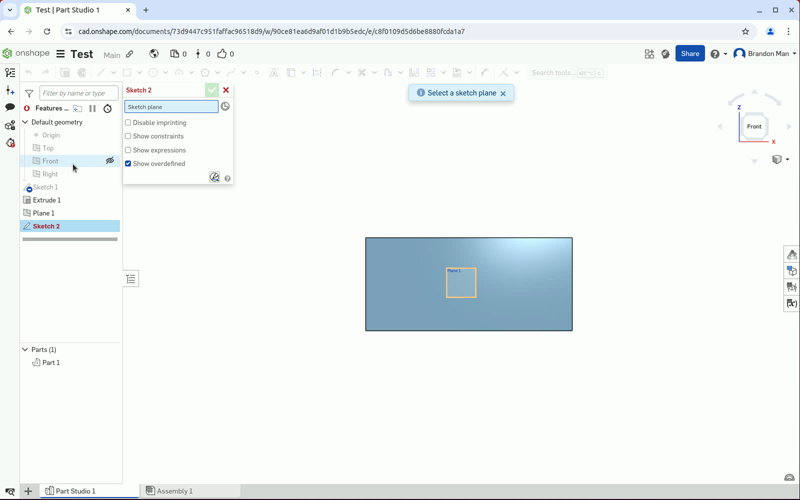
mouse_move(73, 215)
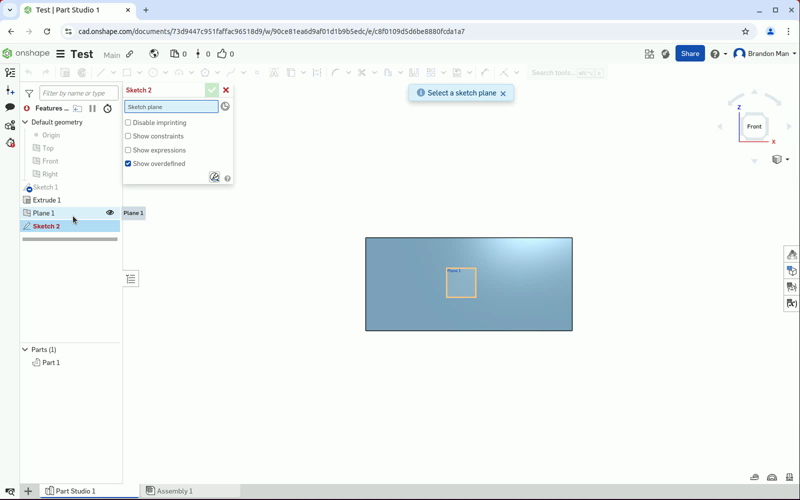
click(73, 215)
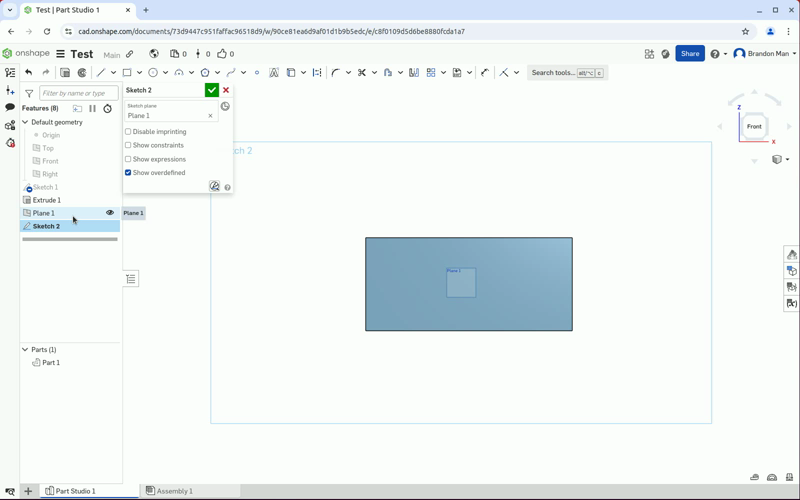
mouse_move(73, 352)
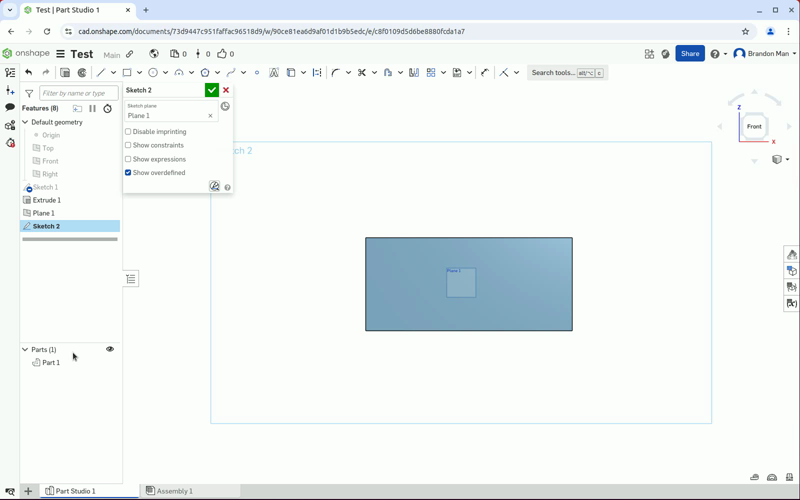
key(y)
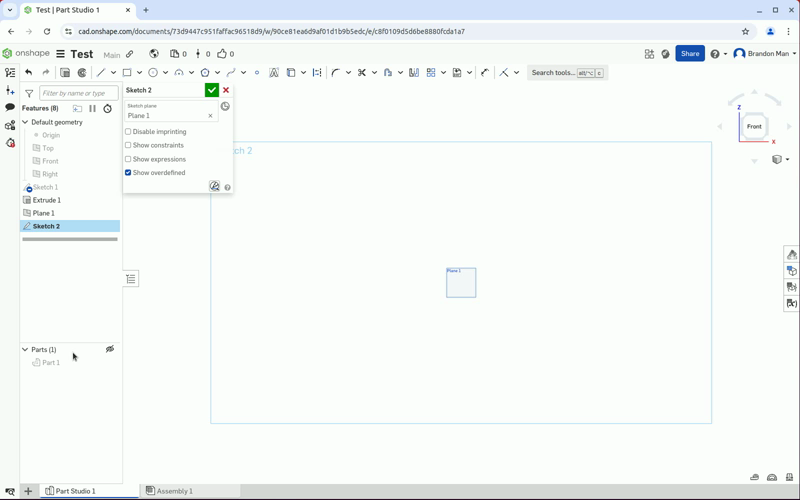
key(c)
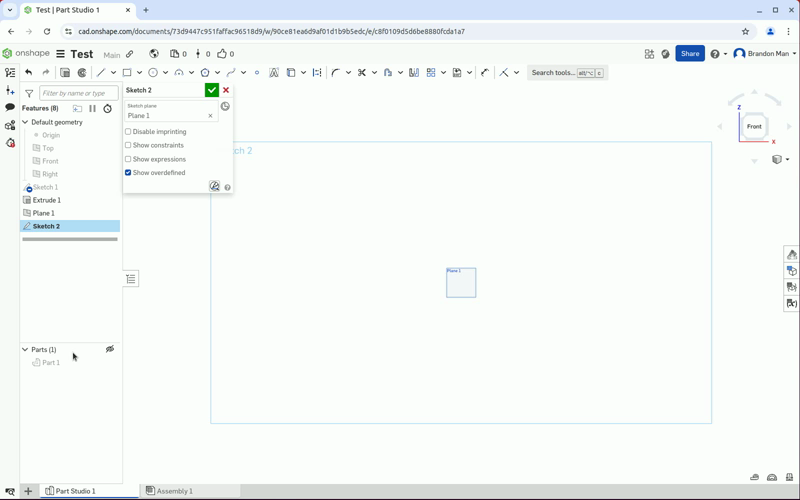
key_down(shift)
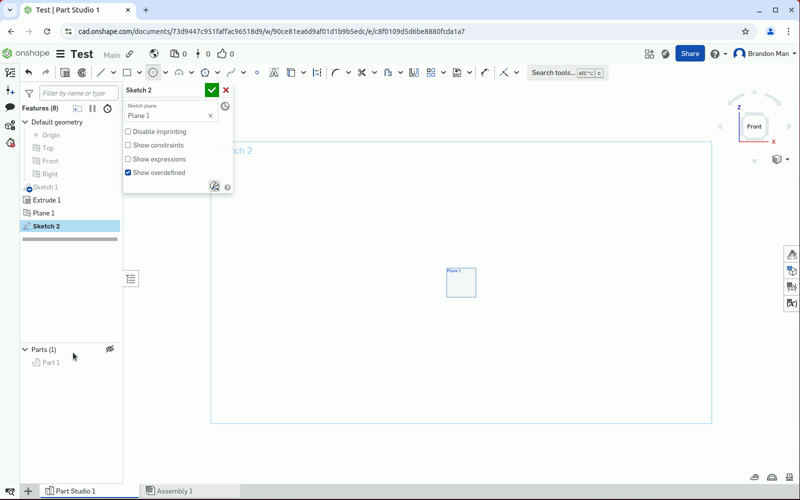
mouse_move(398, 290)
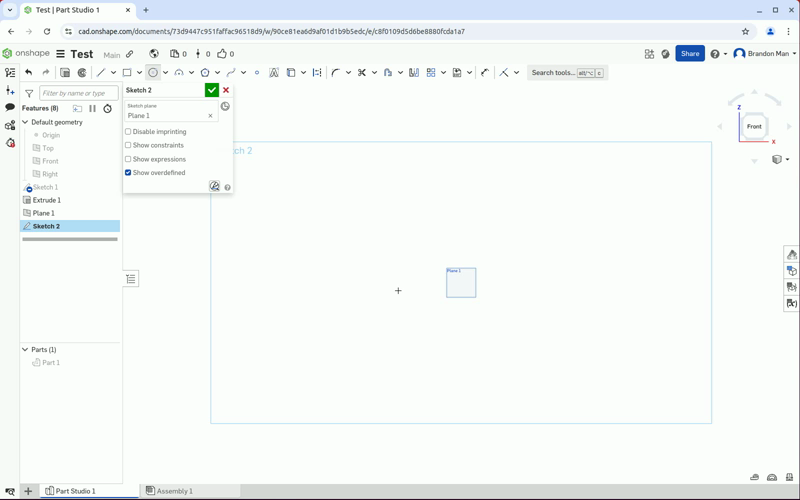
click(398, 290)
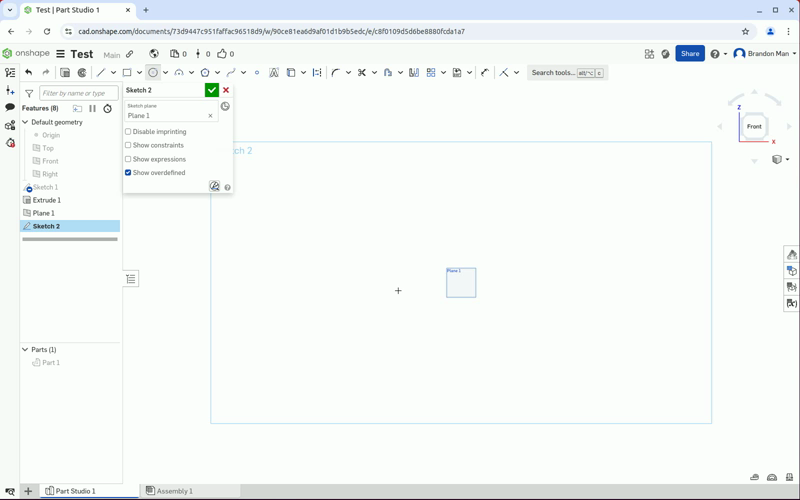
key_up(shift)
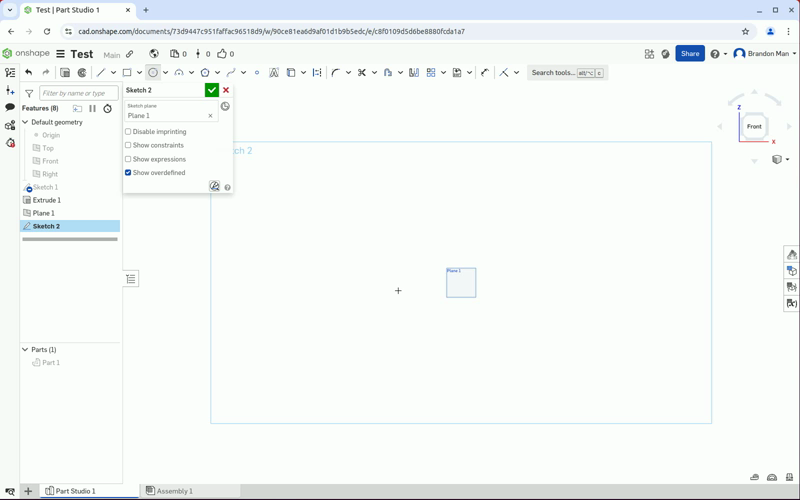
mouse_move(405, 290)
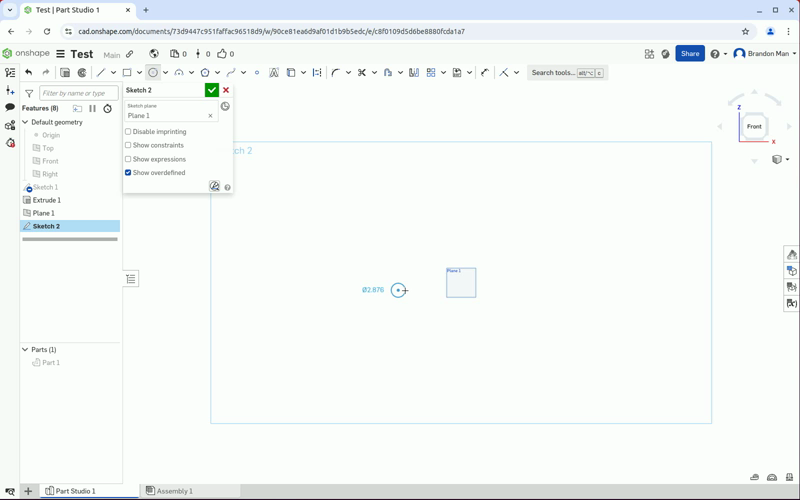
click(405, 290)
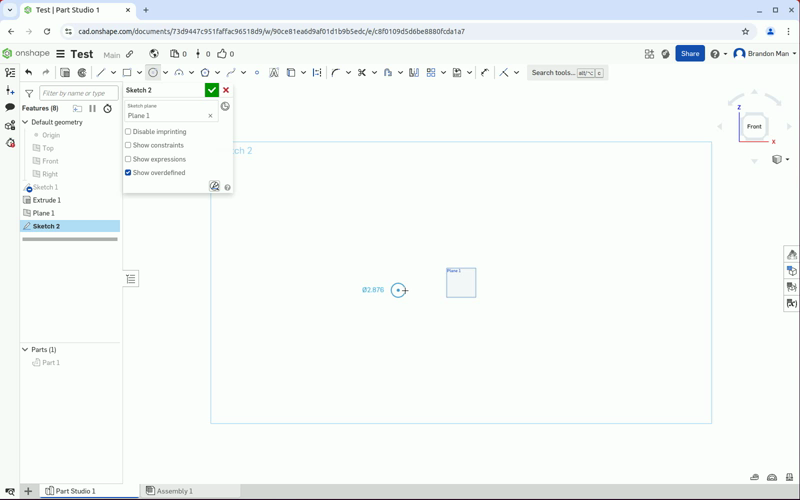
key(esc)
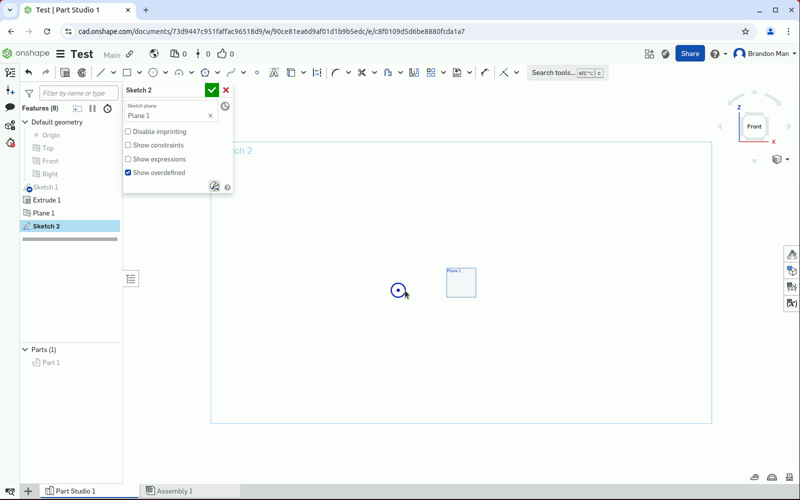
mouse_move(397, 289)
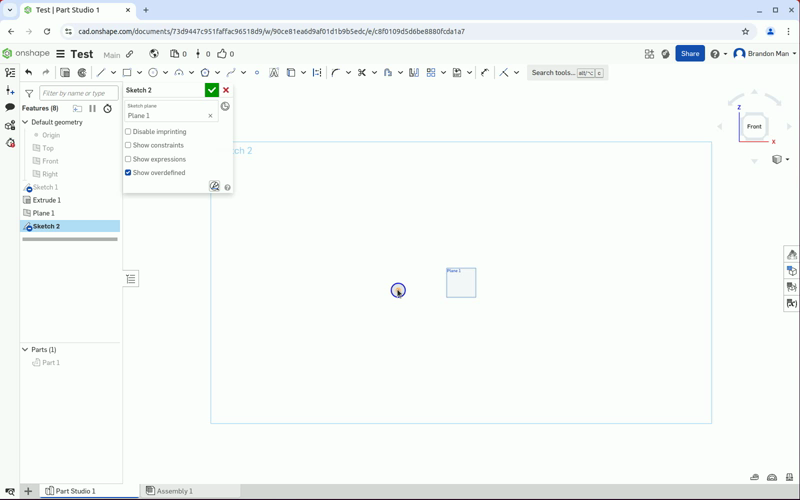
scroll(6)
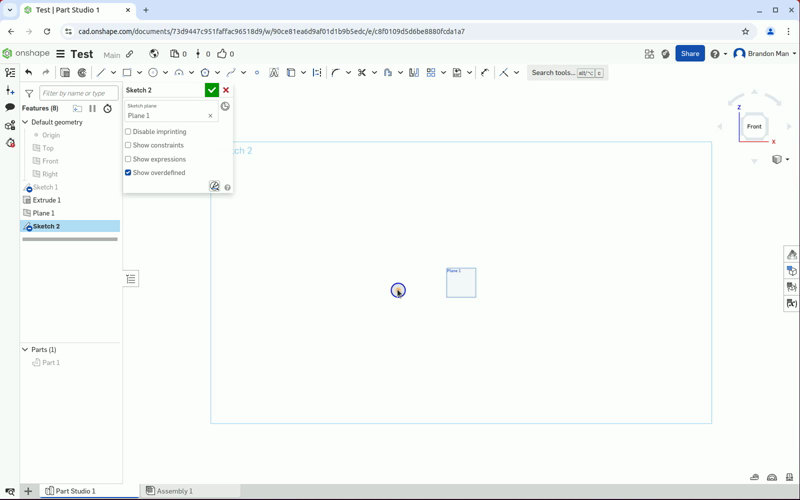
scroll(6)
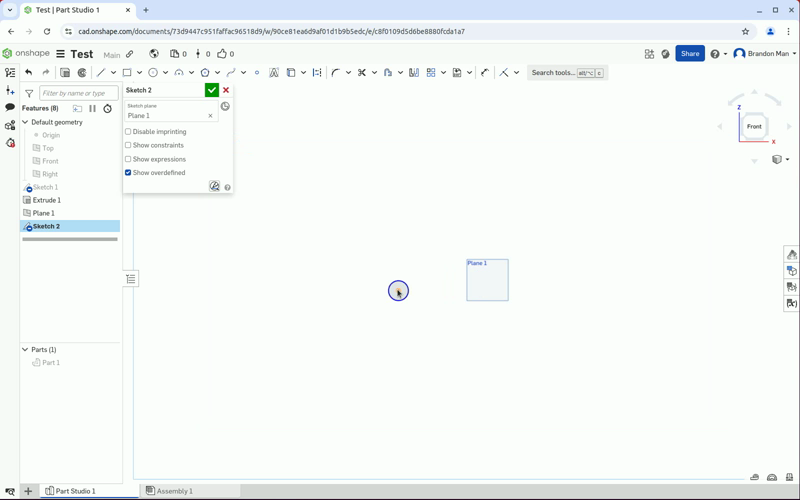
scroll(6)
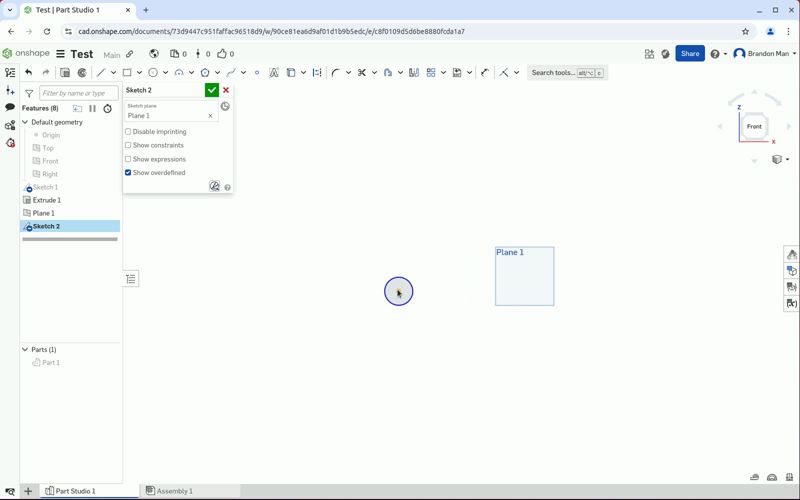
scroll(6)
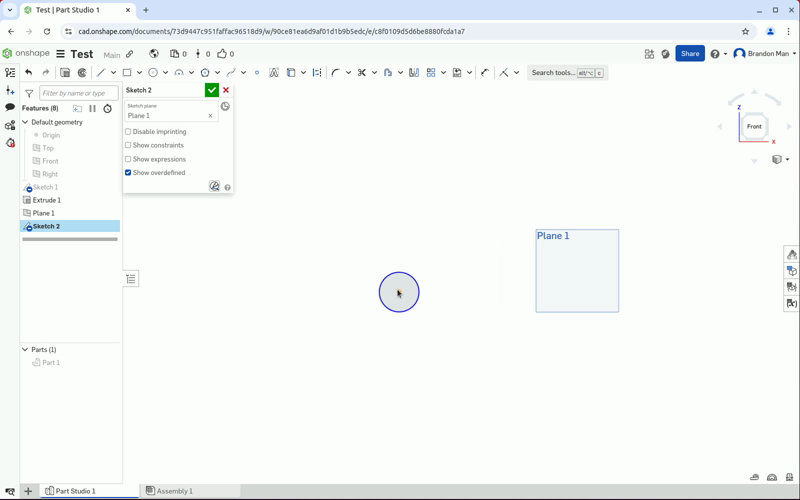
scroll(6)
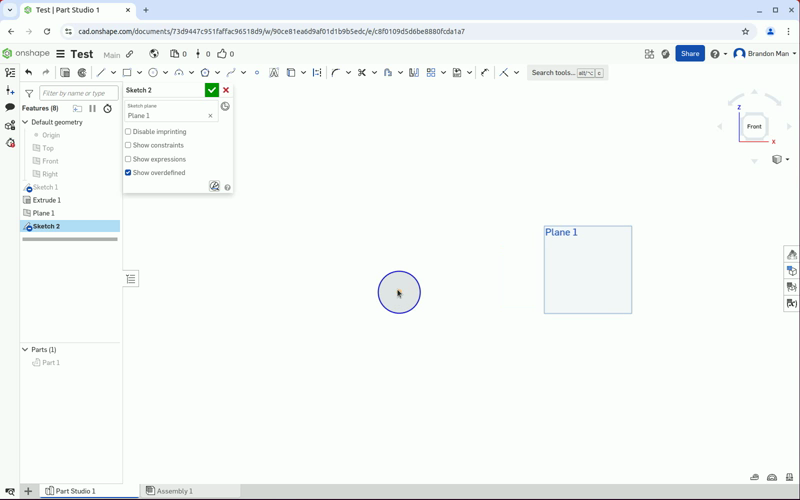
scroll(6)
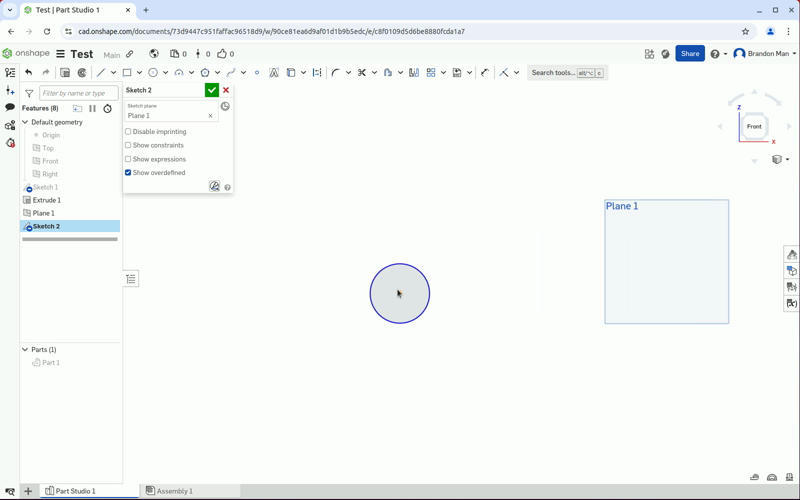
scroll(6)
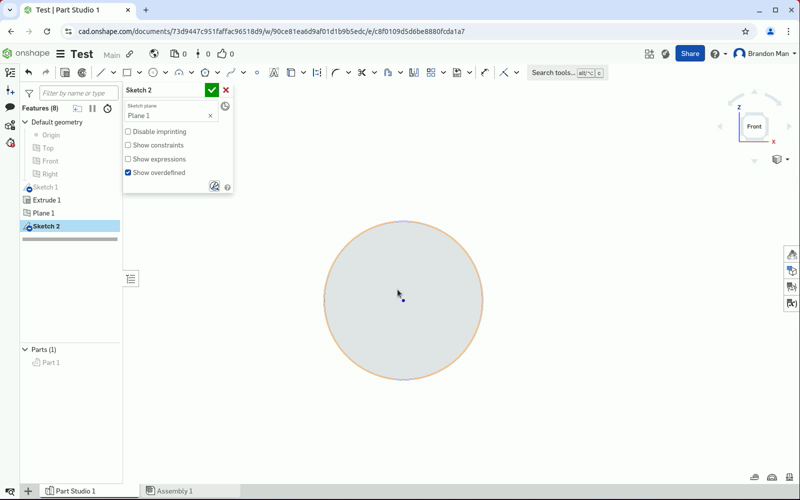
click(397, 289)
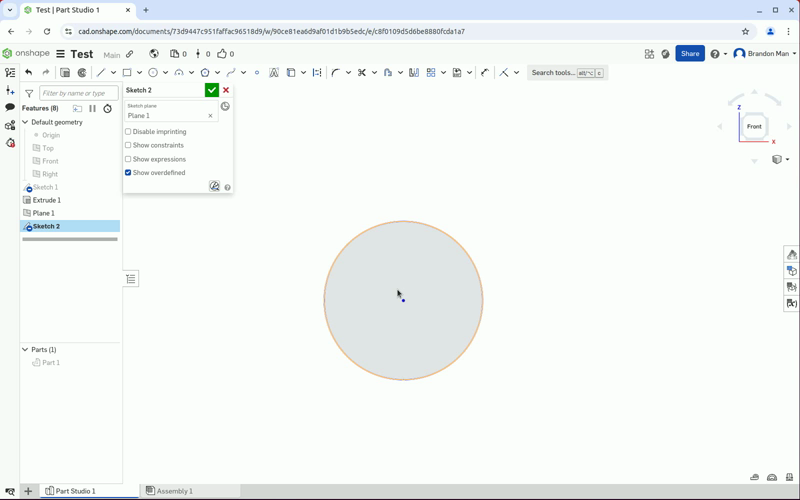
scroll(-6)
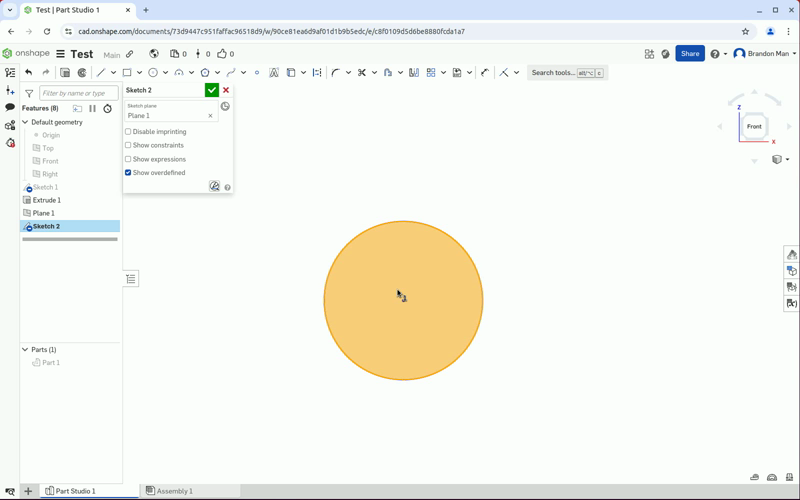
scroll(-6)
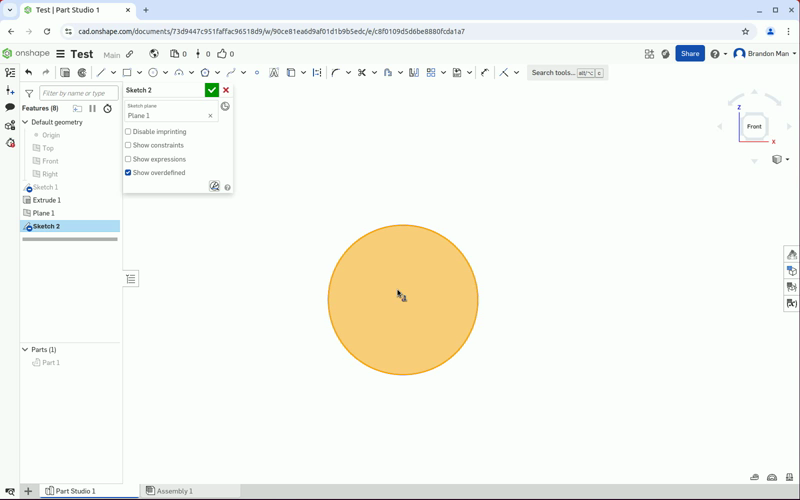
scroll(-6)
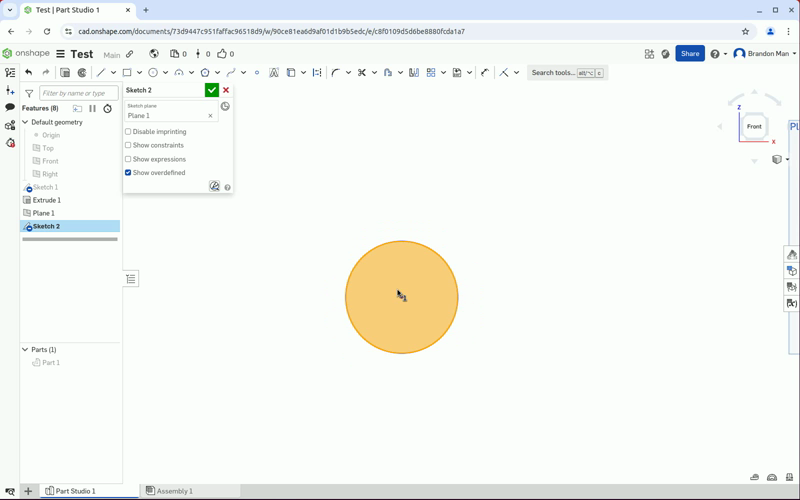
scroll(-6)
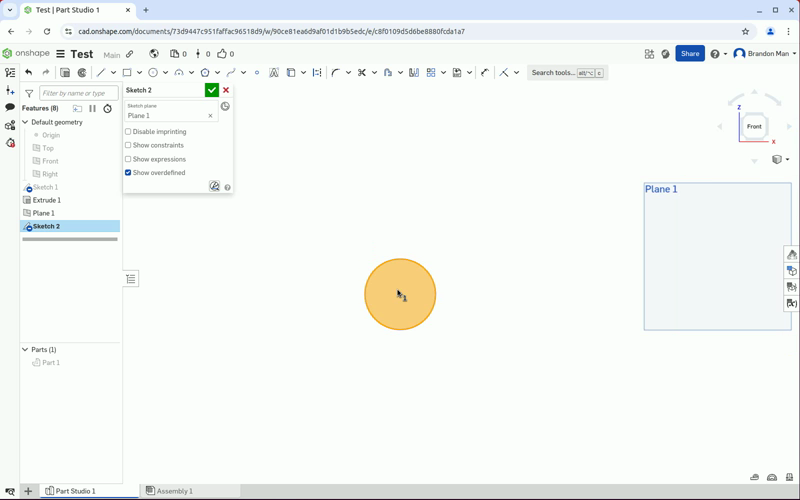
scroll(-6)
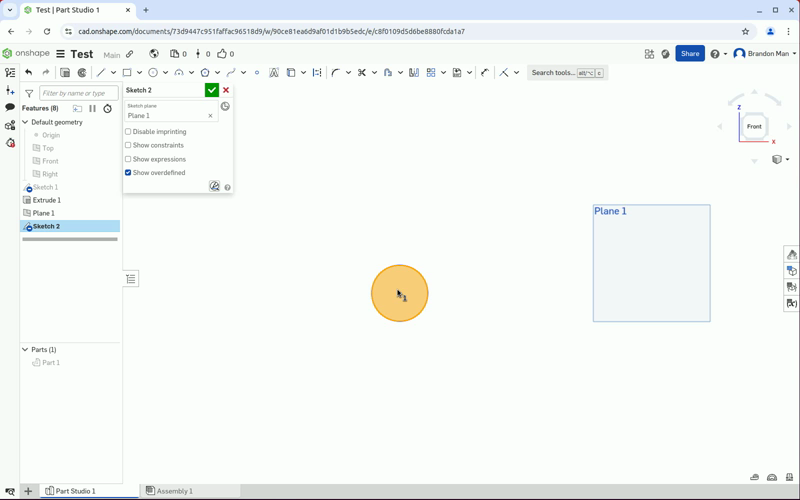
scroll(-6)
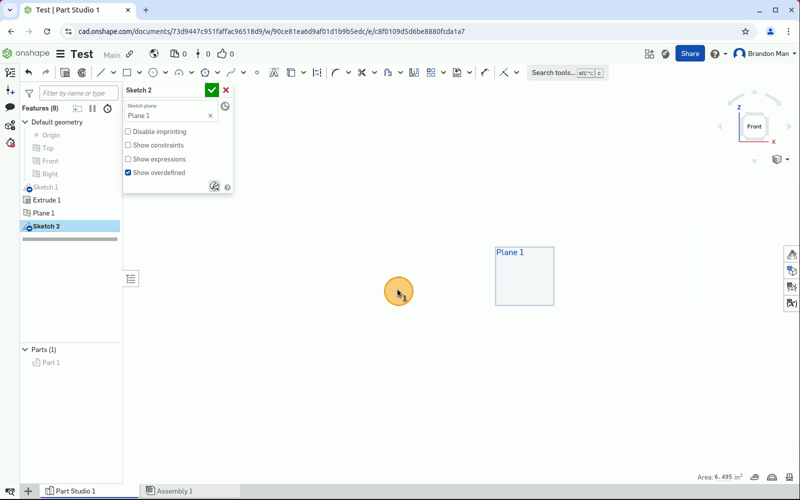
scroll(-6)
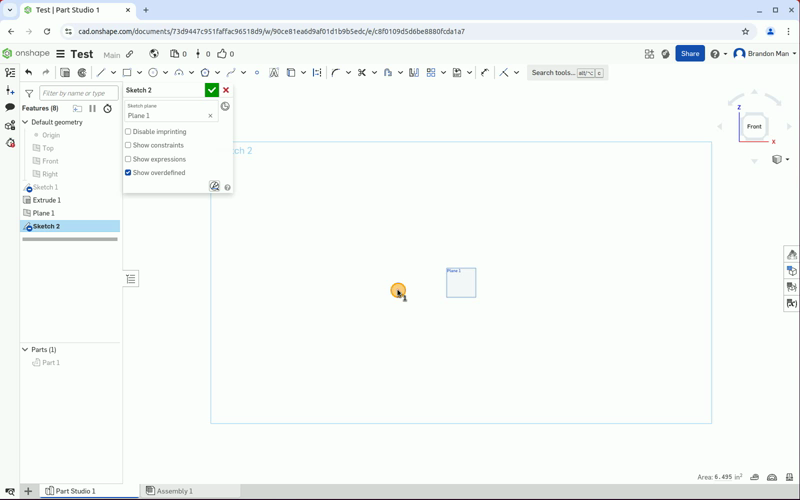
mouse_move(73, 352)
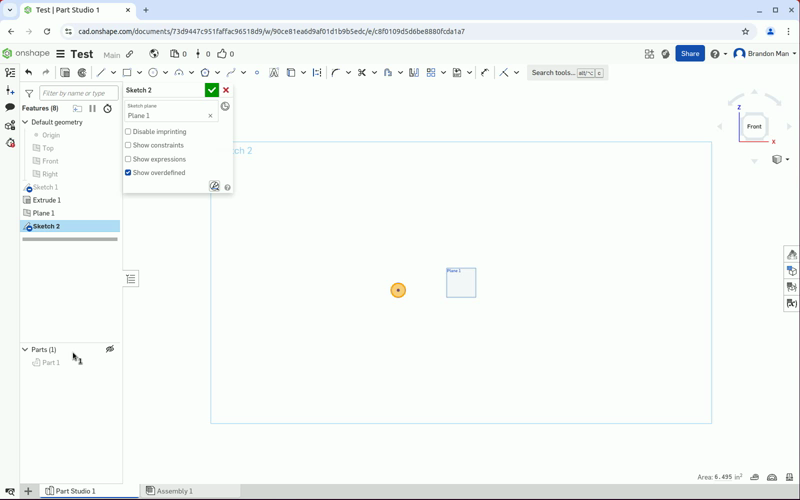
key(shift+y)
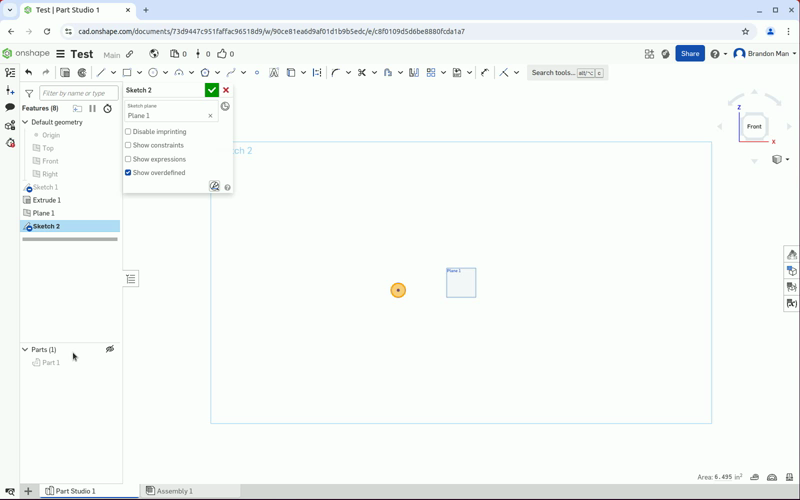
key(shift+e)
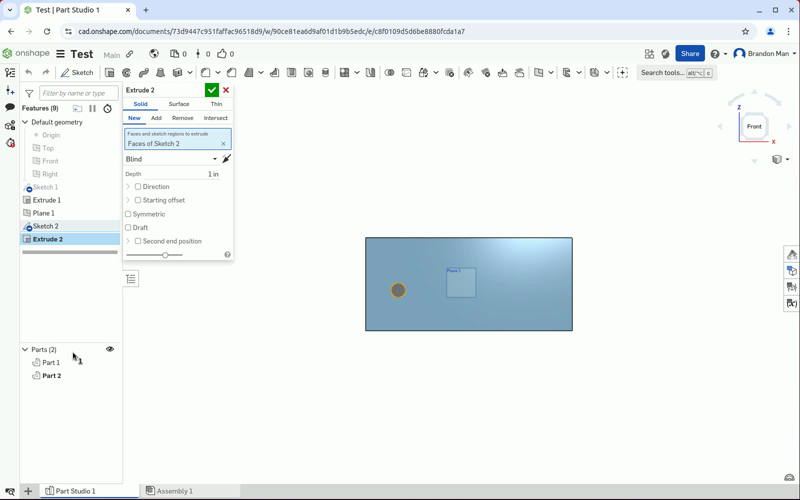
mouse_move(143, 106)
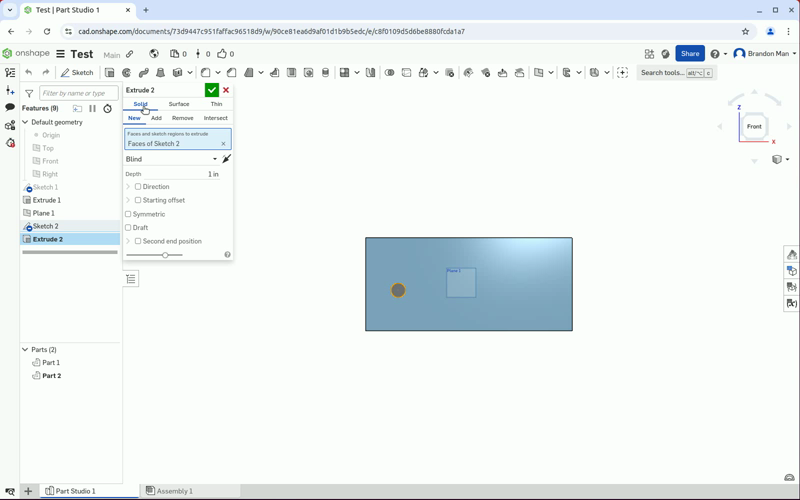
click(143, 106)
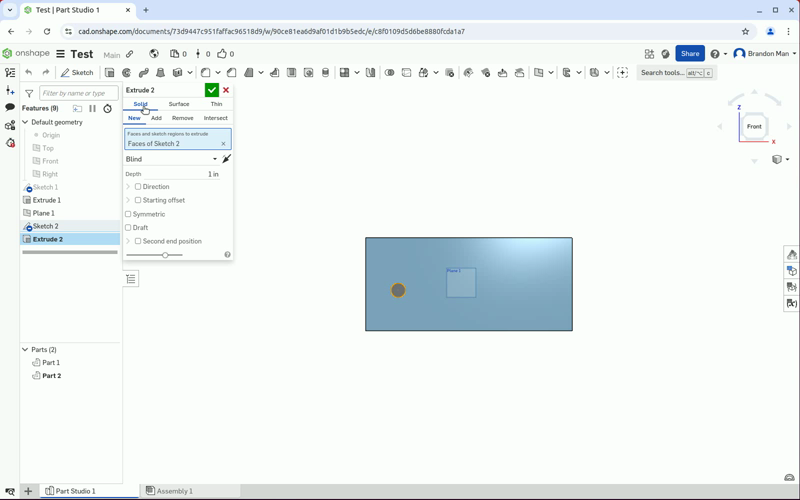
mouse_move(137, 120)
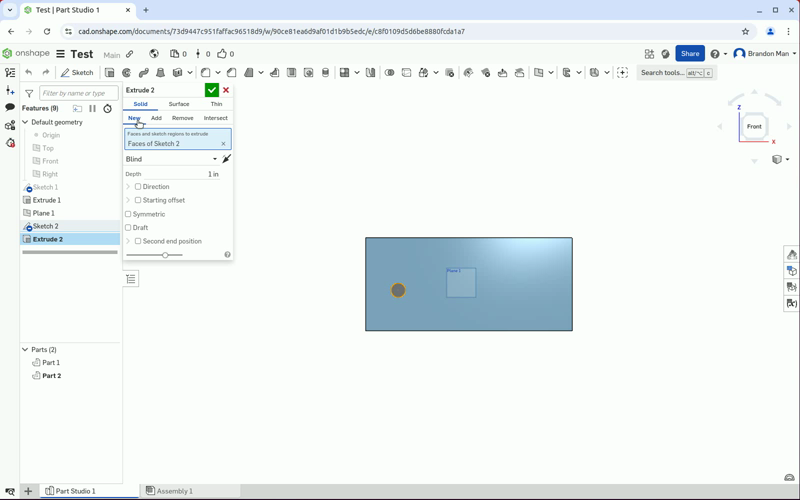
click(137, 120)
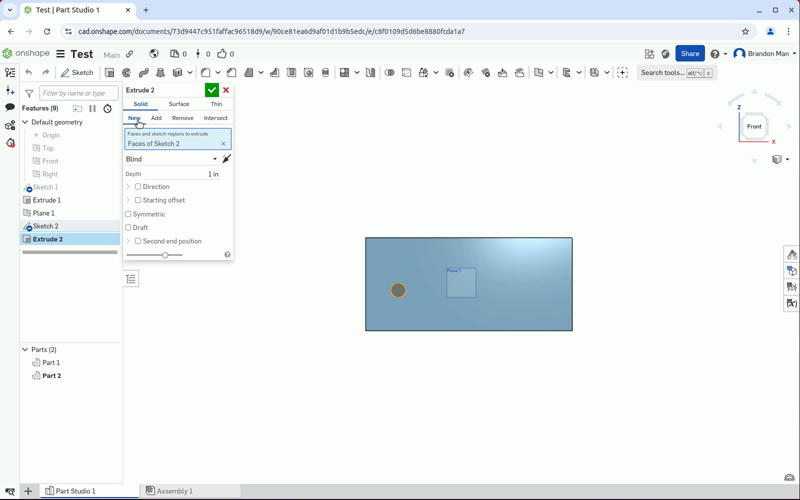
key(tab, 4)
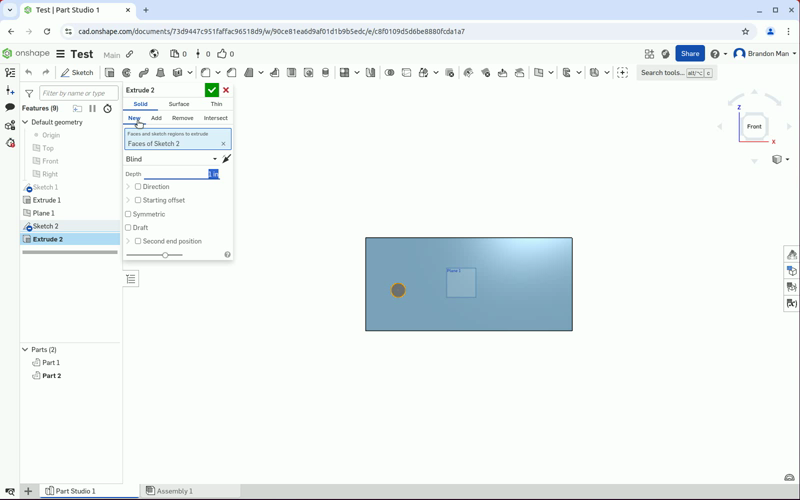
text(10.832)
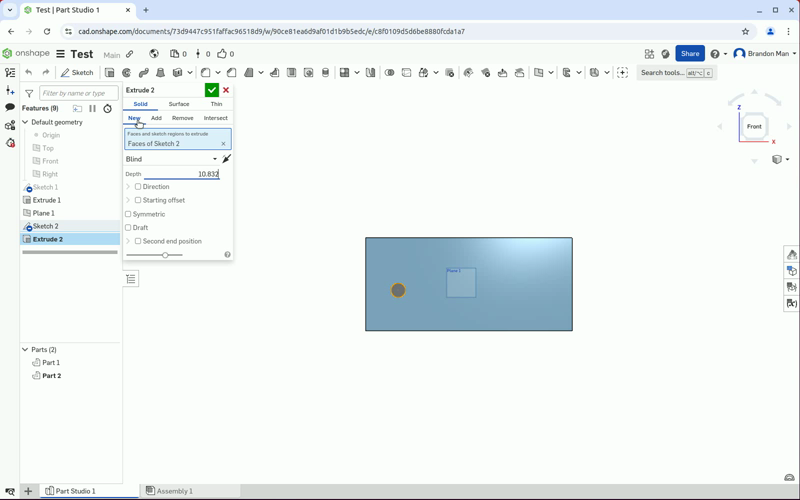
key(enter)
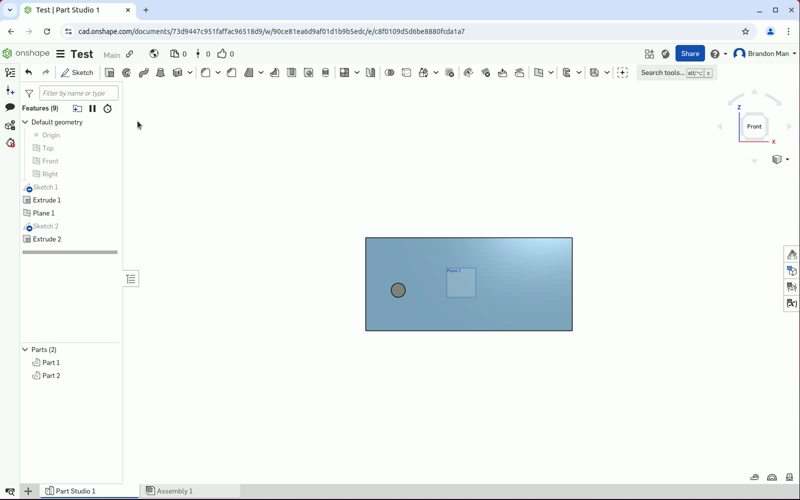
key(shift+h)
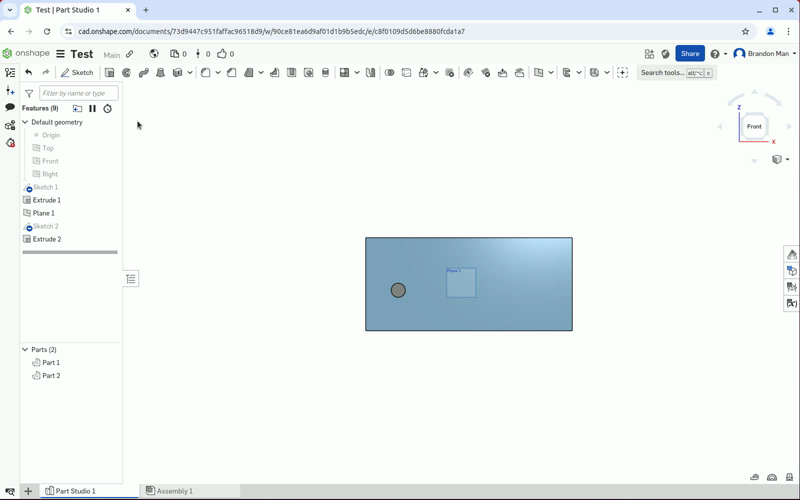
key(shift+h)
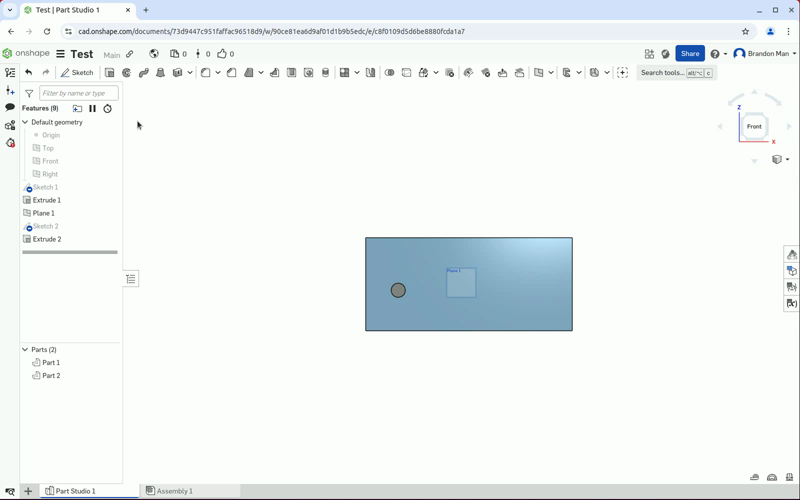
mouse_move(73, 189)
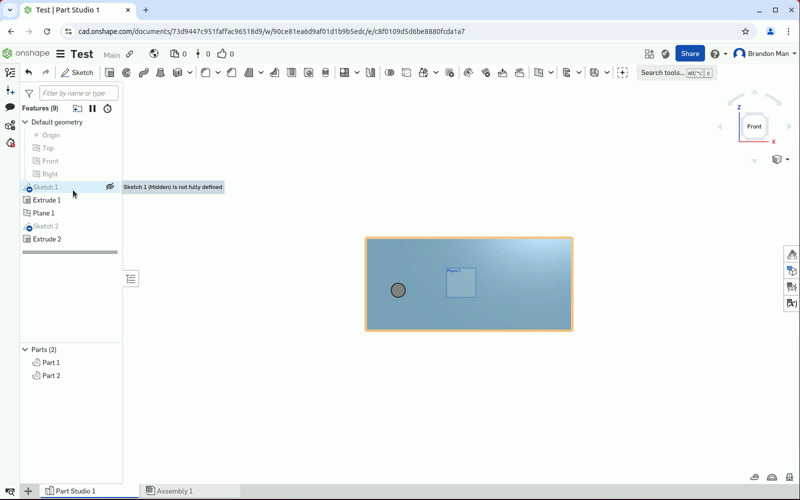
click(73, 189)
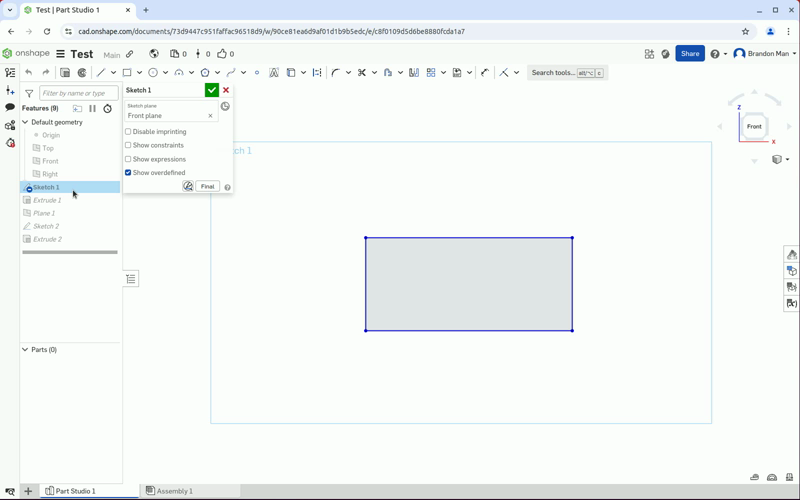
mouse_move(229, 92)
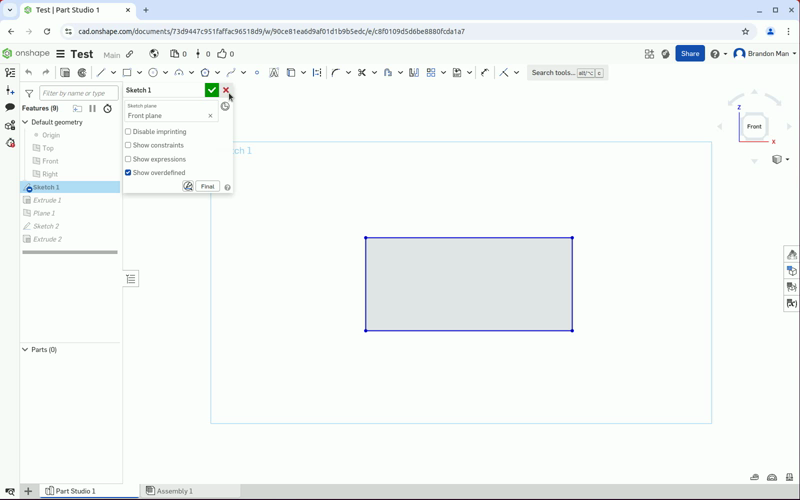
click(229, 92)
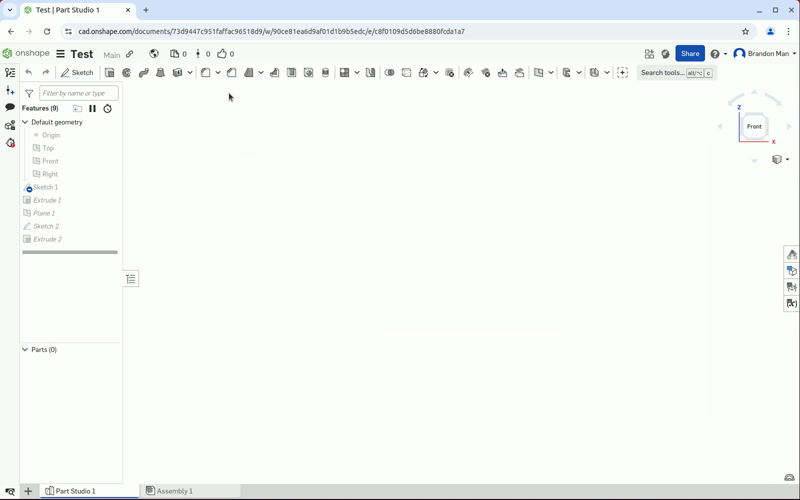
key(shift+s)
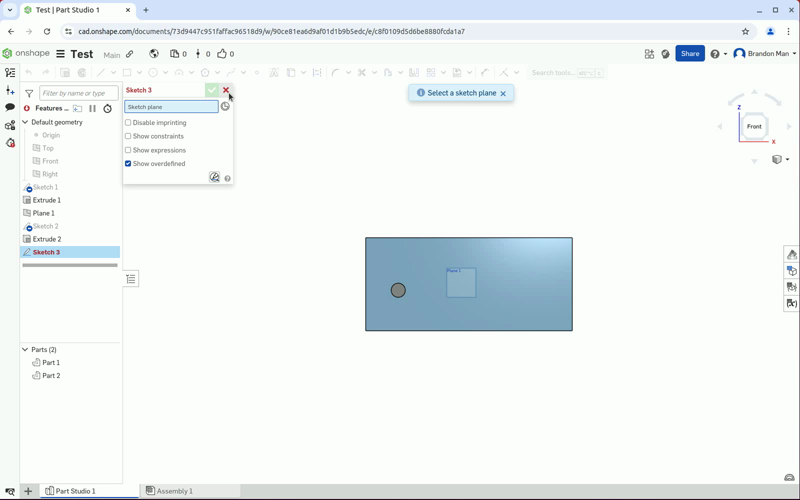
mouse_move(73, 215)
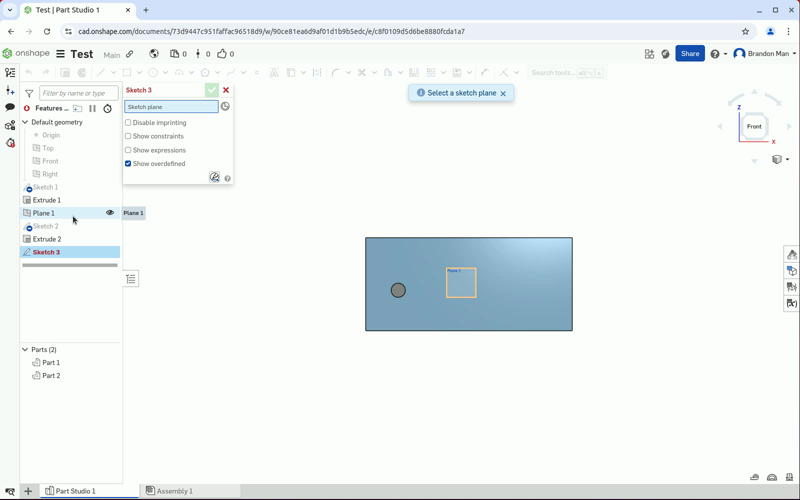
click(73, 215)
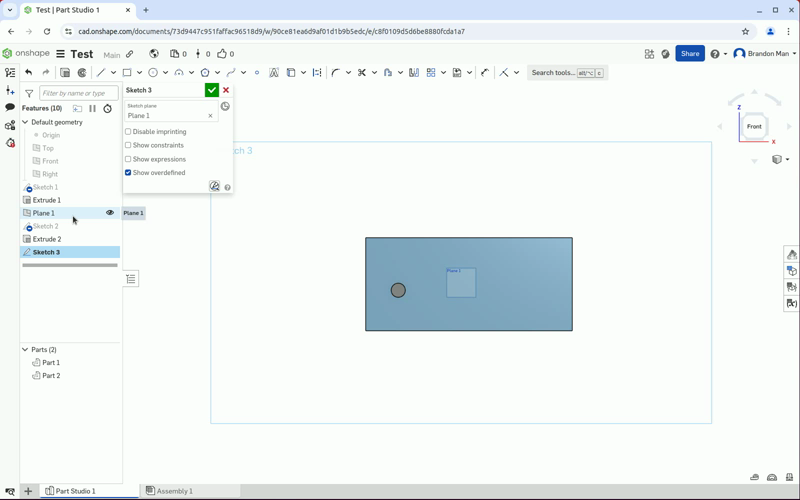
mouse_move(73, 352)
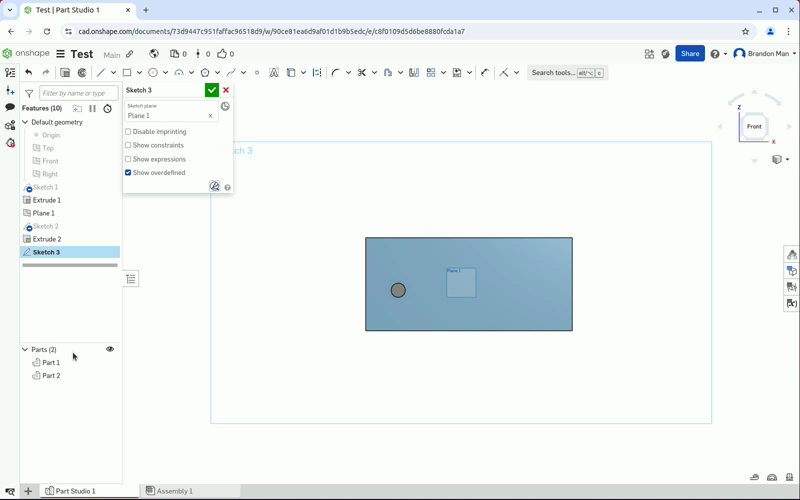
key(y)
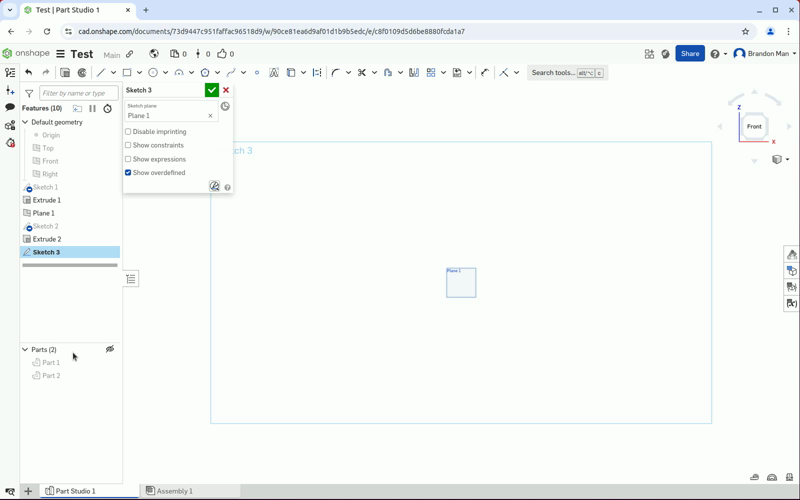
key(c)
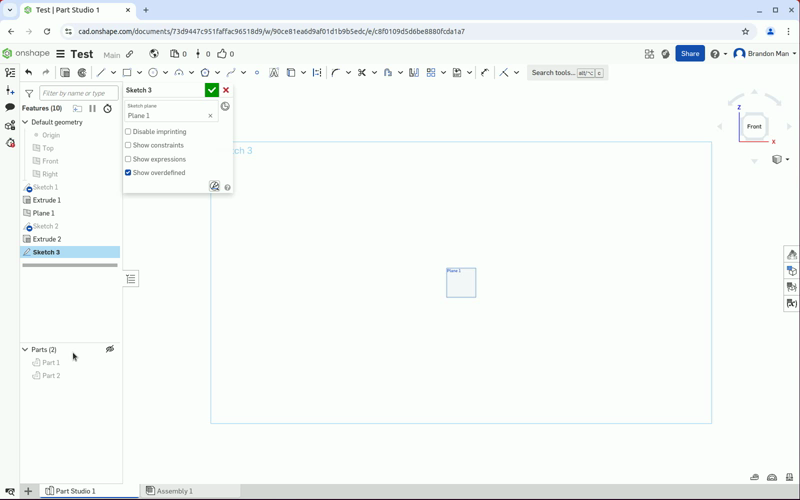
key_down(shift)
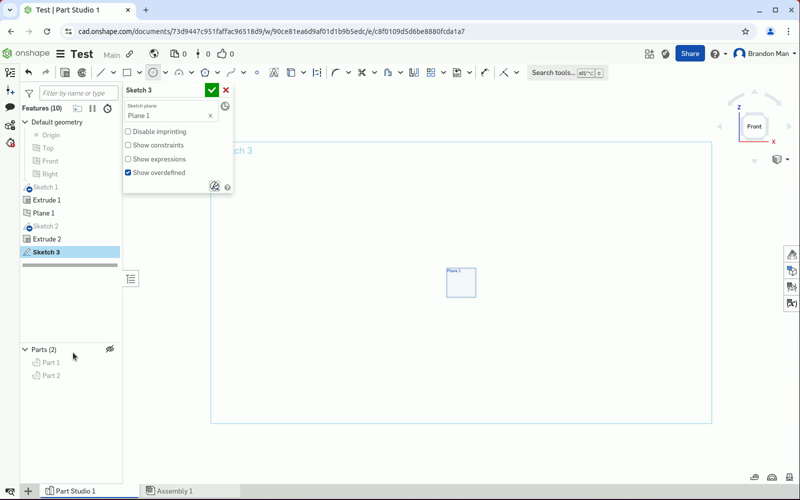
mouse_move(506, 292)
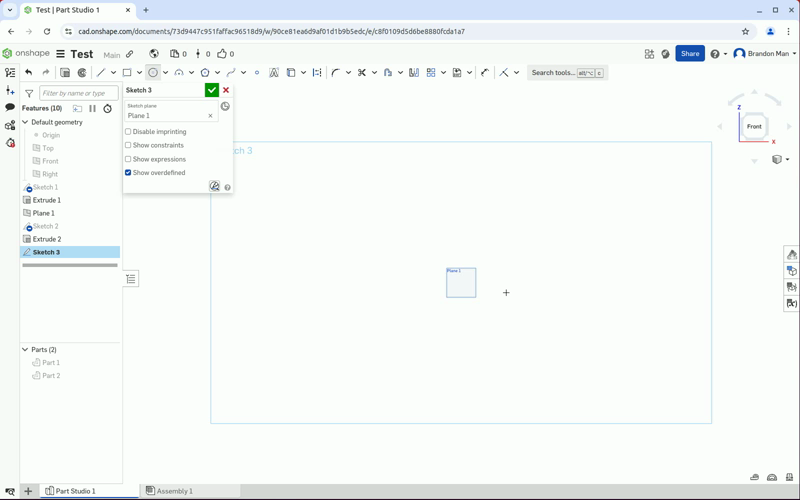
click(506, 292)
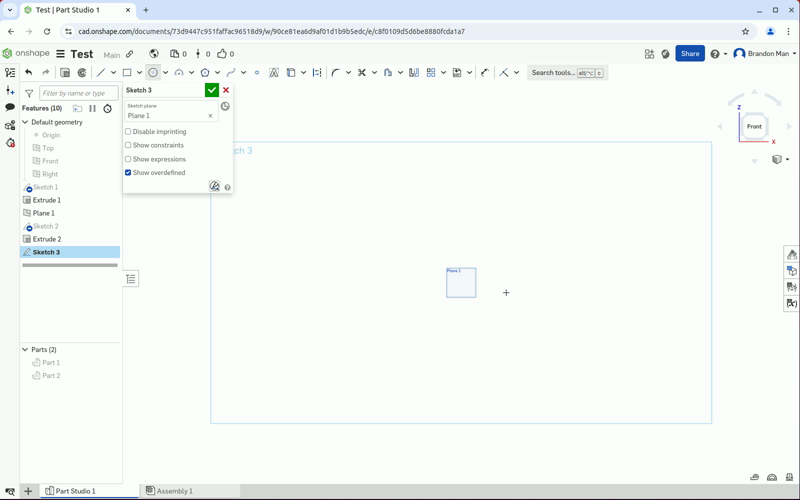
key_up(shift)
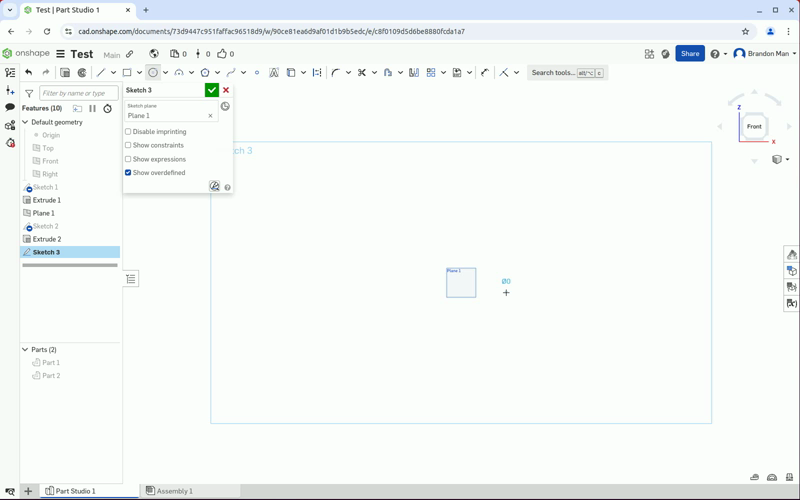
mouse_move(513, 292)
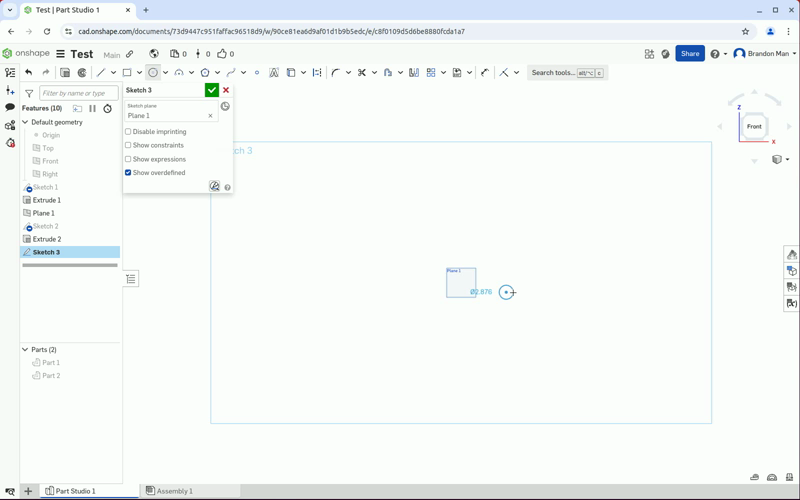
click(513, 292)
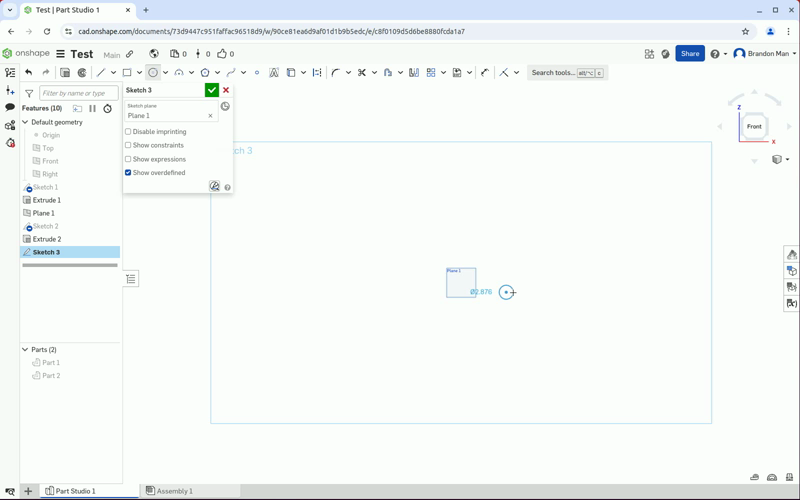
key(esc)
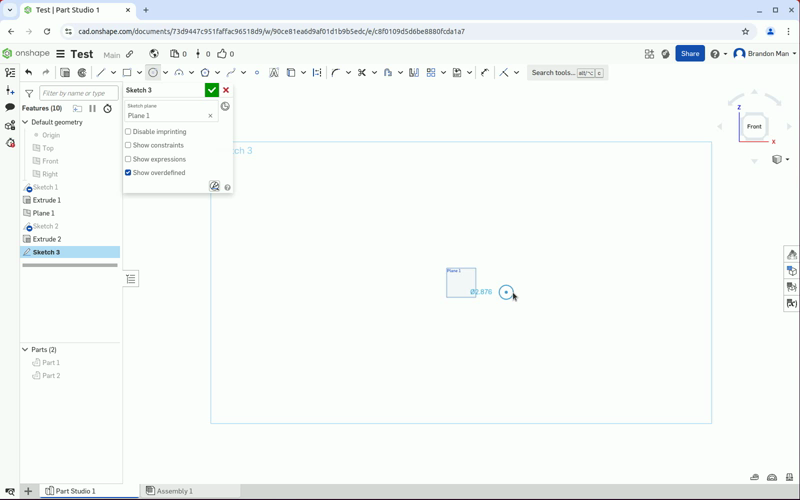
mouse_move(500, 290)
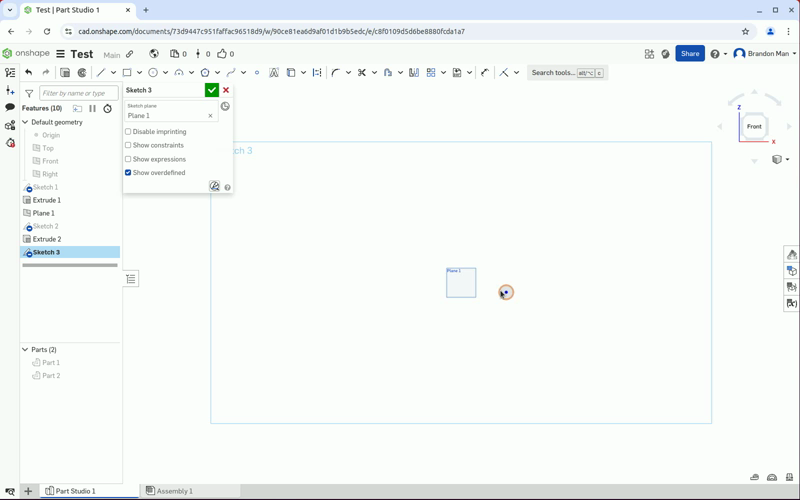
scroll(6)
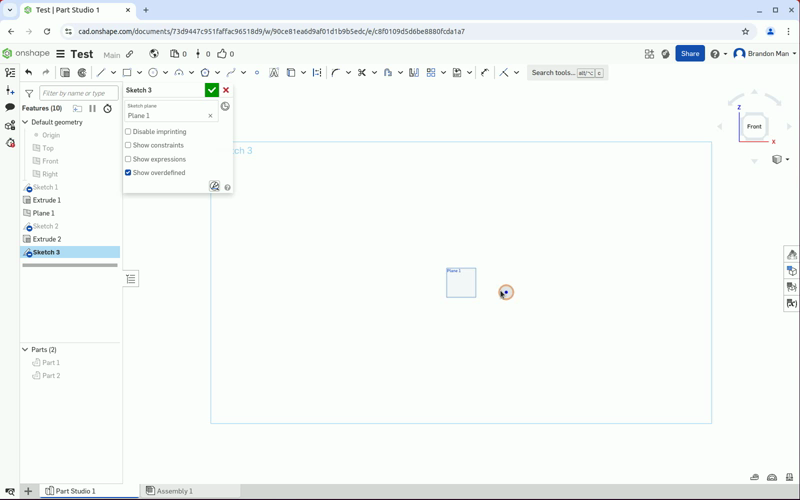
scroll(6)
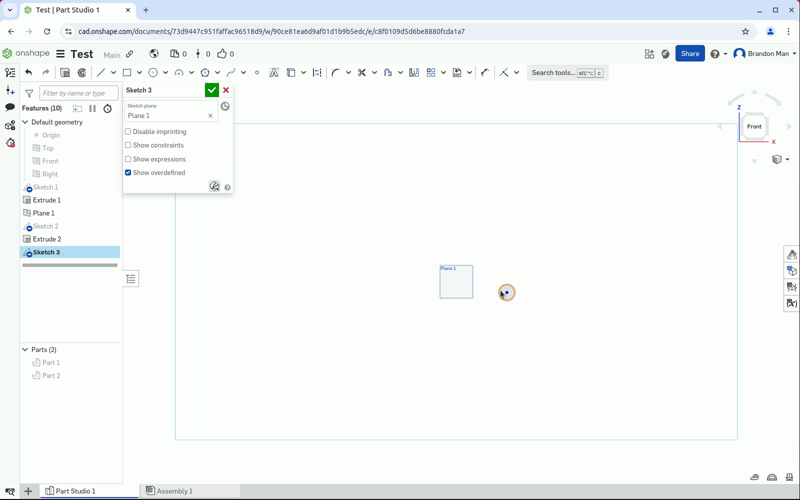
scroll(6)
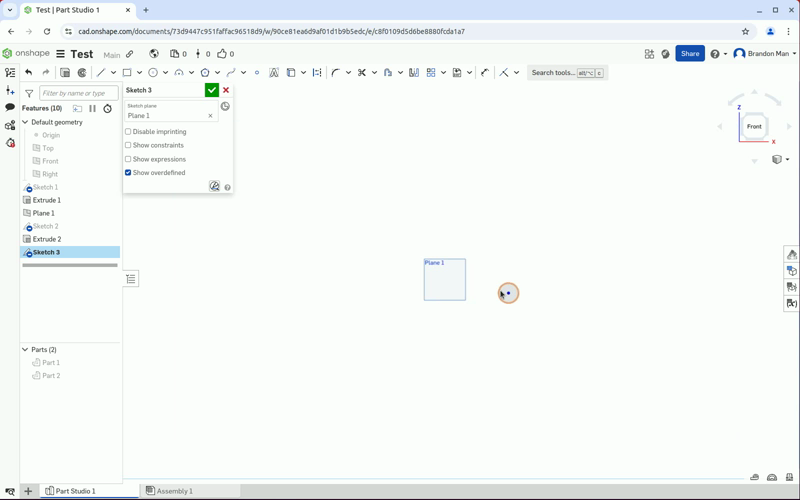
scroll(6)
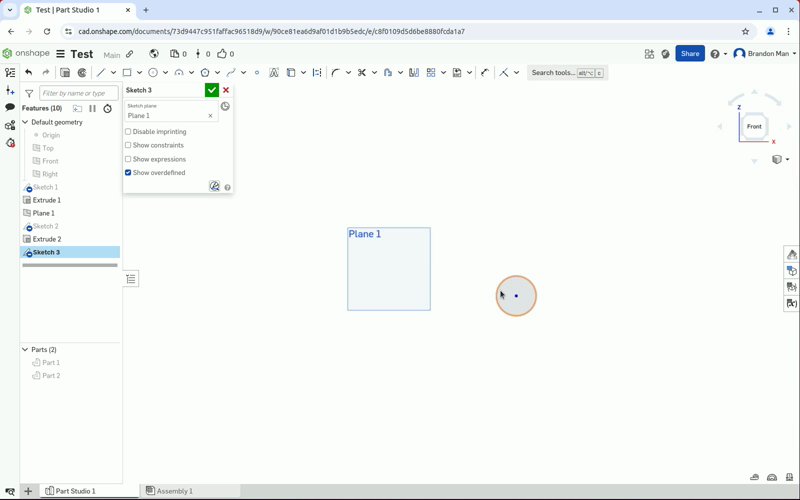
scroll(6)
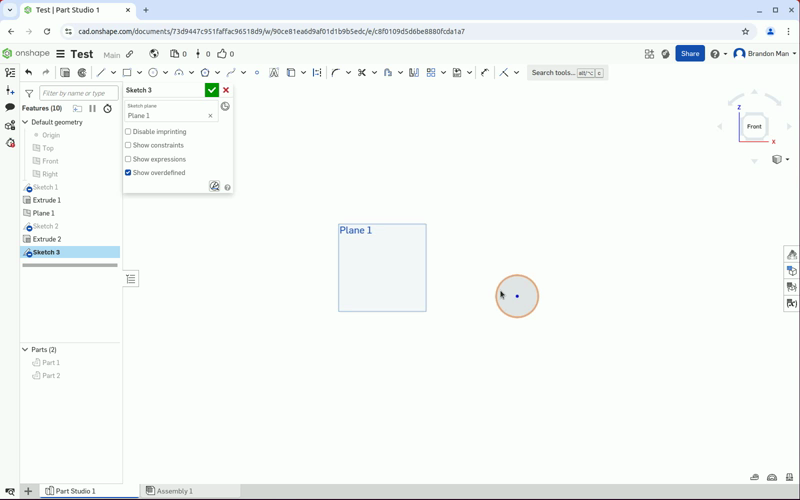
scroll(6)
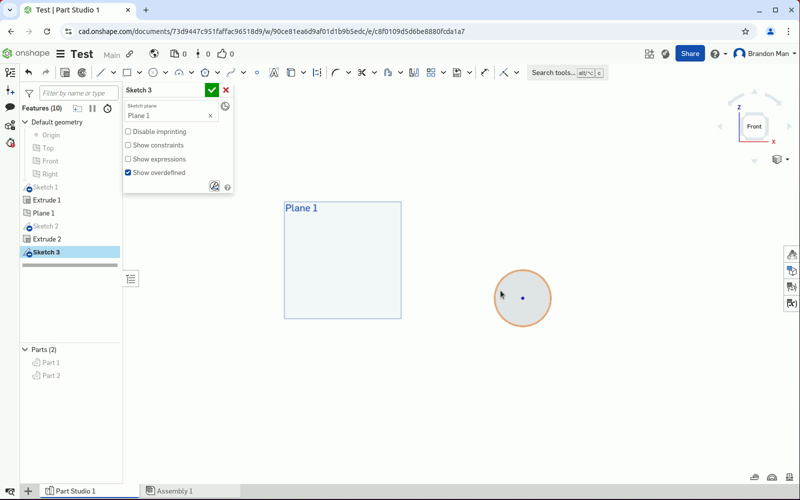
scroll(6)
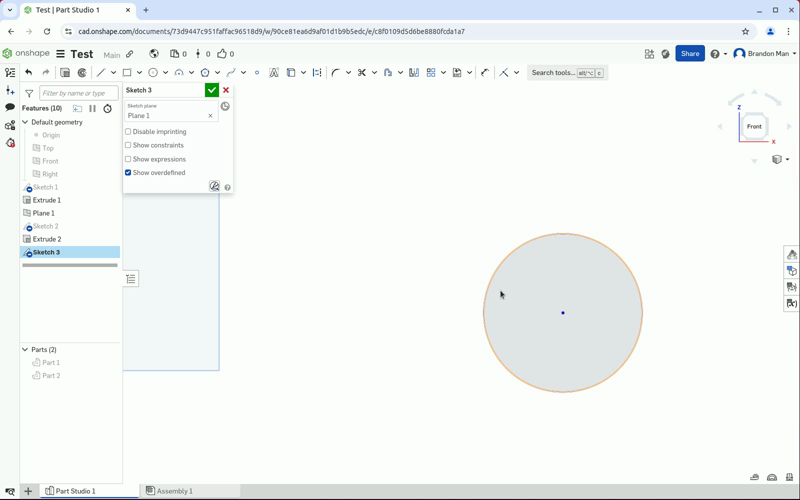
click(500, 290)
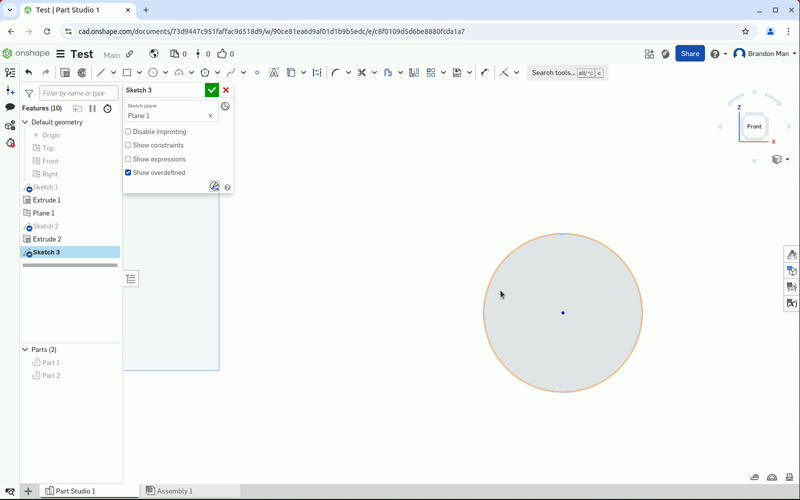
scroll(-6)
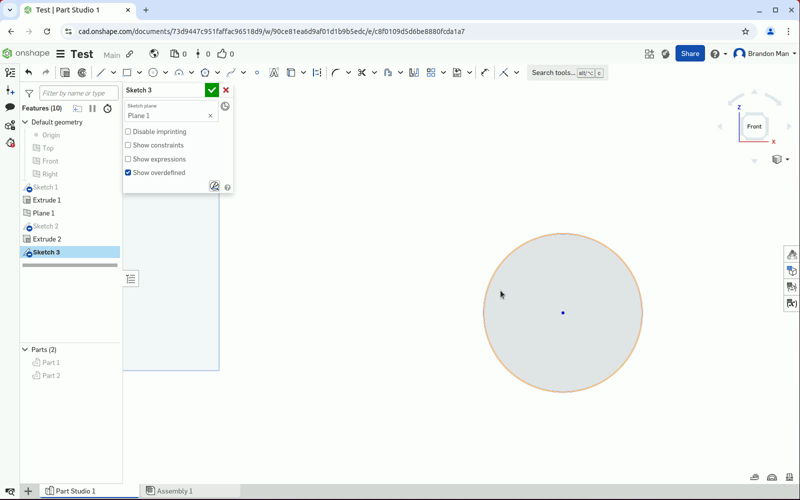
scroll(-6)
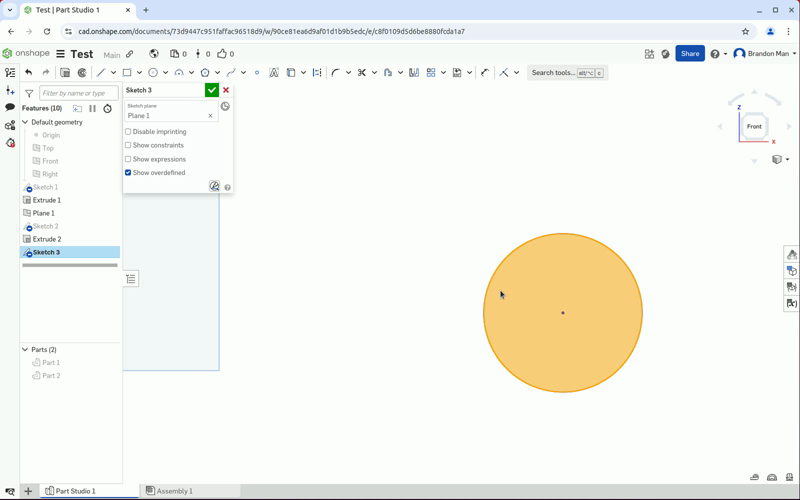
scroll(-6)
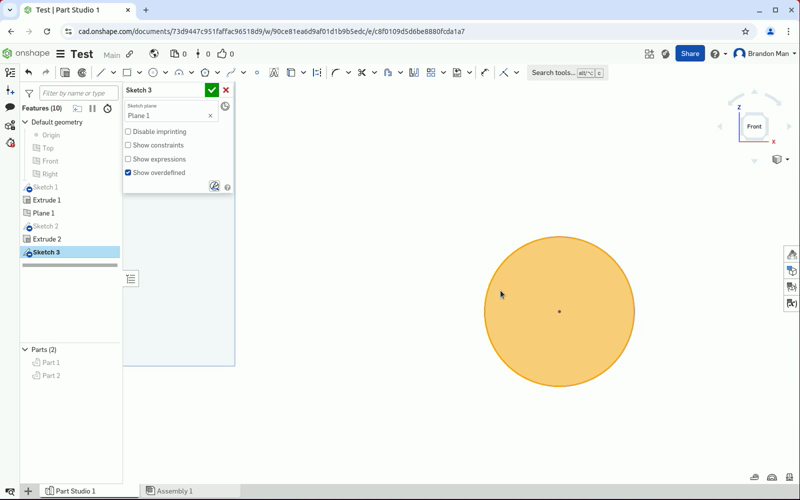
scroll(-6)
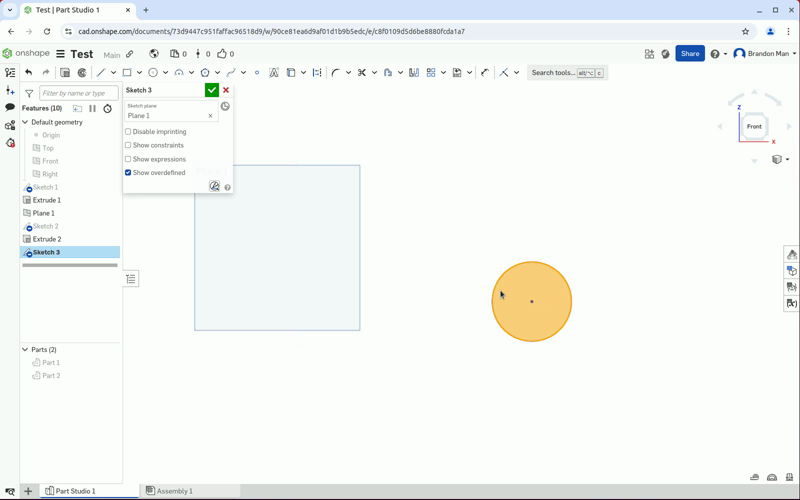
scroll(-6)
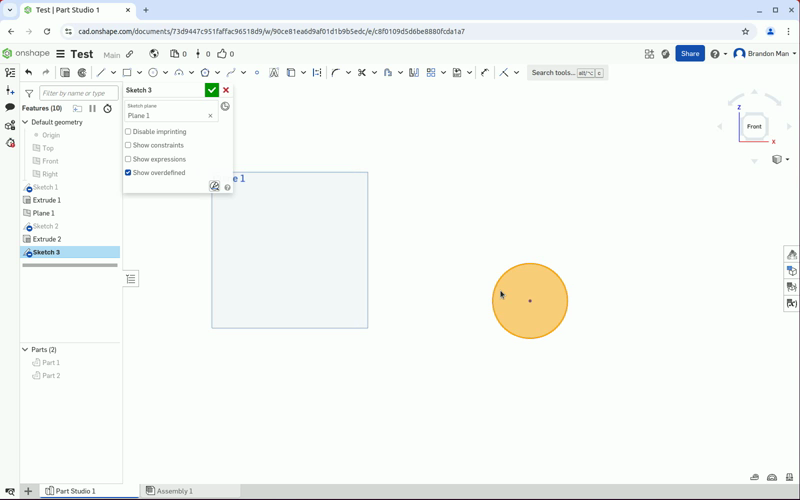
scroll(-6)
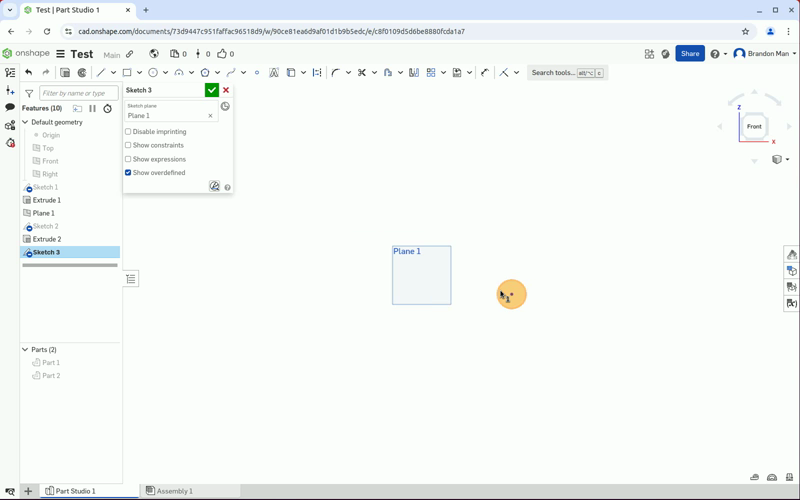
scroll(-6)
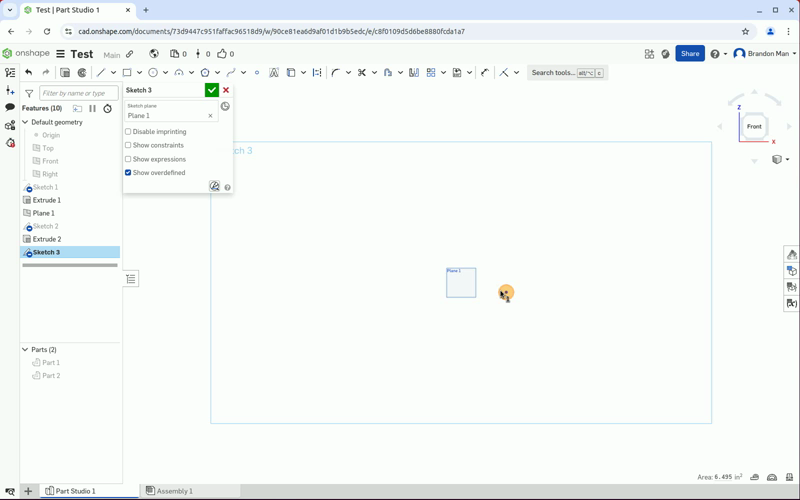
mouse_move(73, 352)
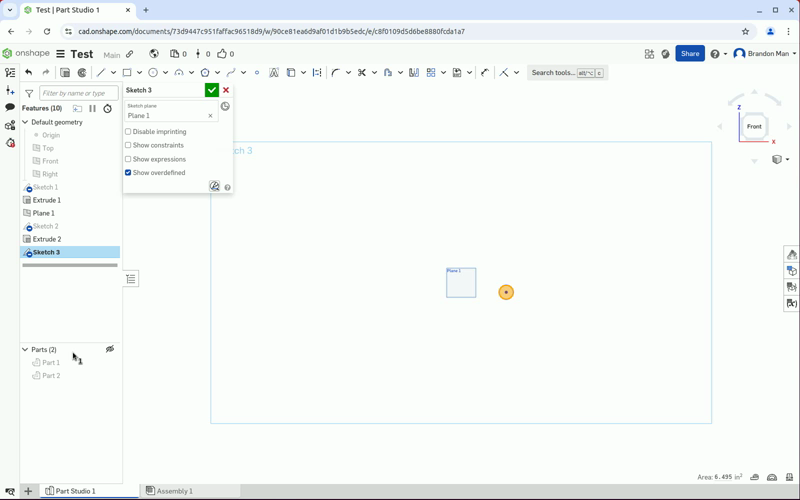
key(shift+y)
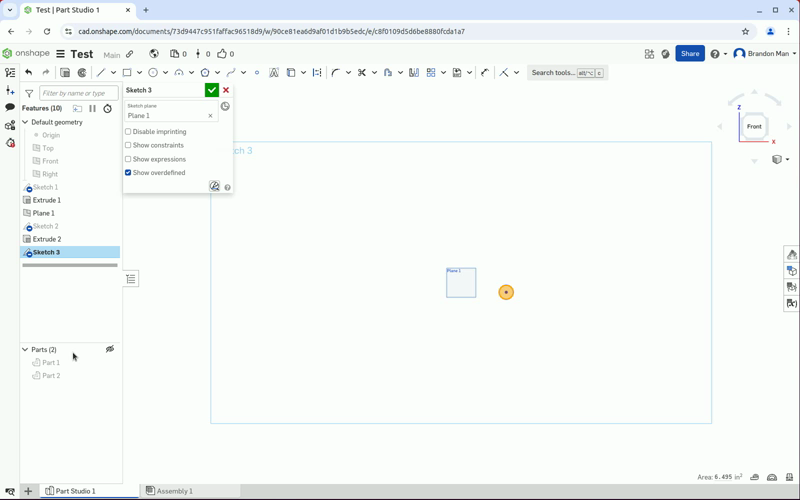
key(shift+e)
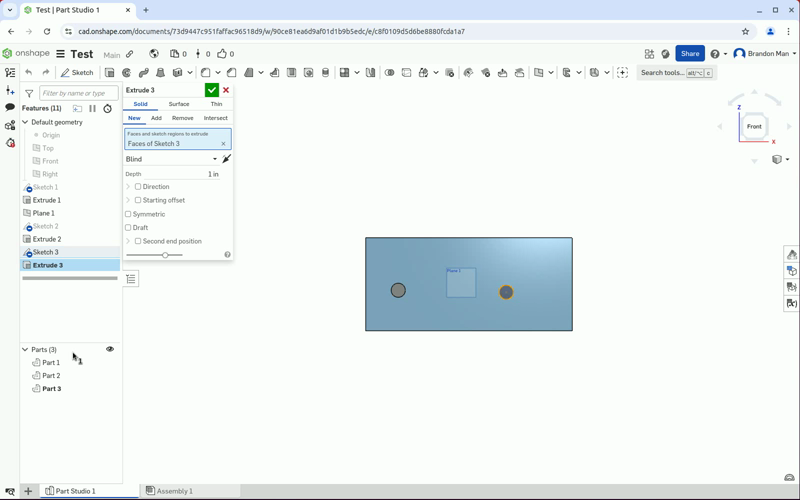
mouse_move(143, 106)
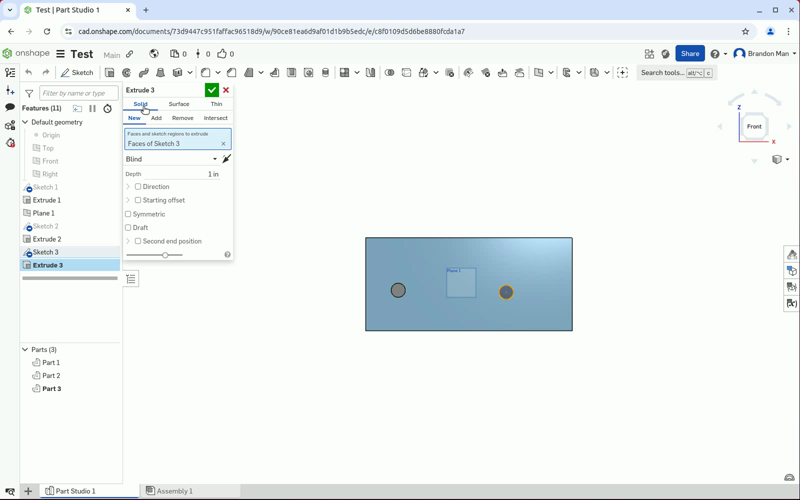
click(143, 106)
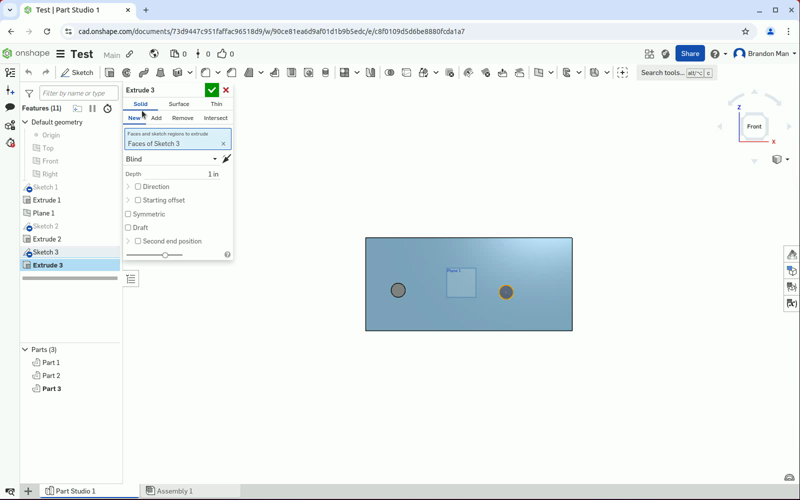
mouse_move(137, 120)
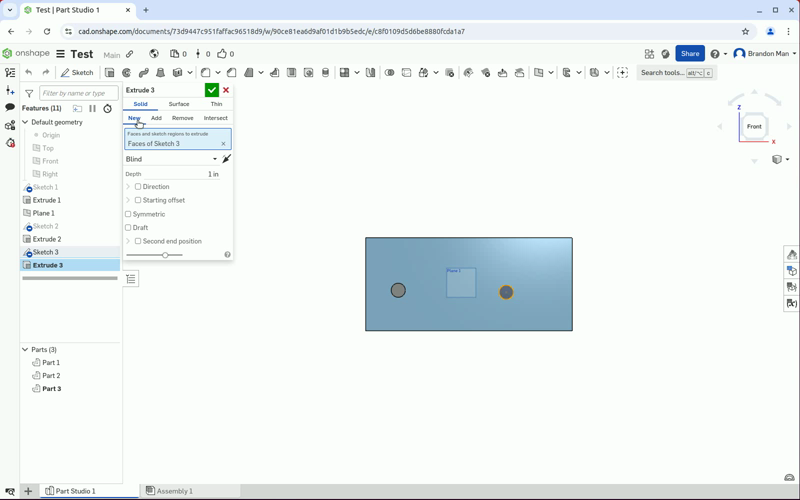
click(137, 120)
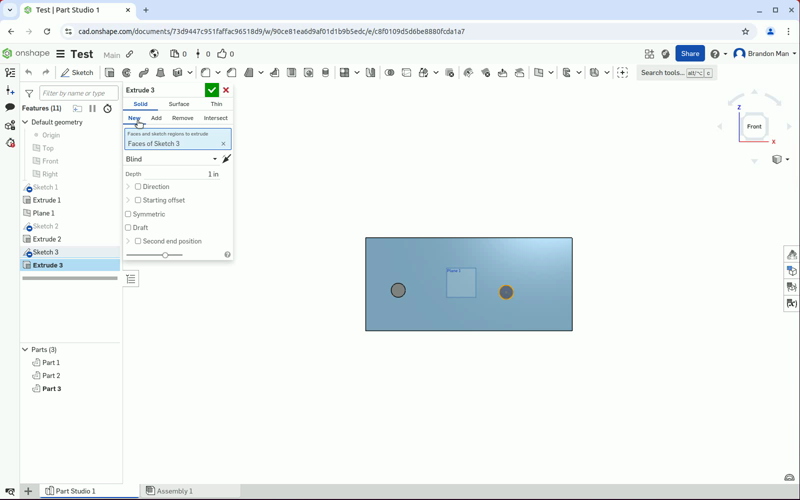
key(tab, 4)
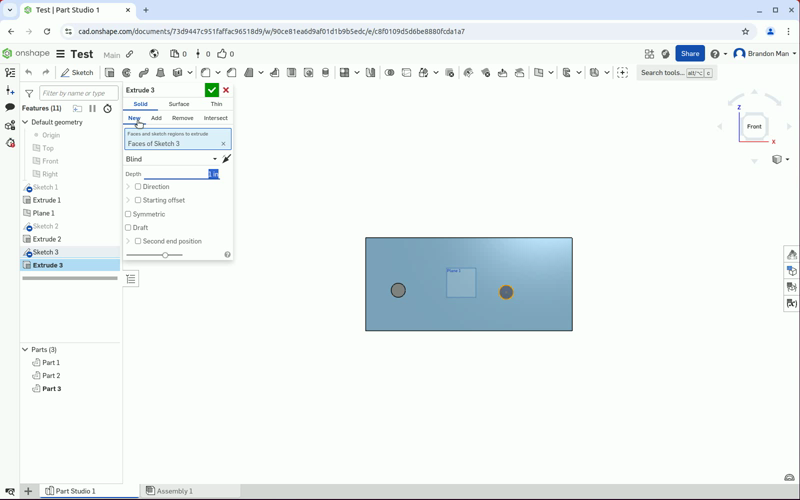
text(10.832)
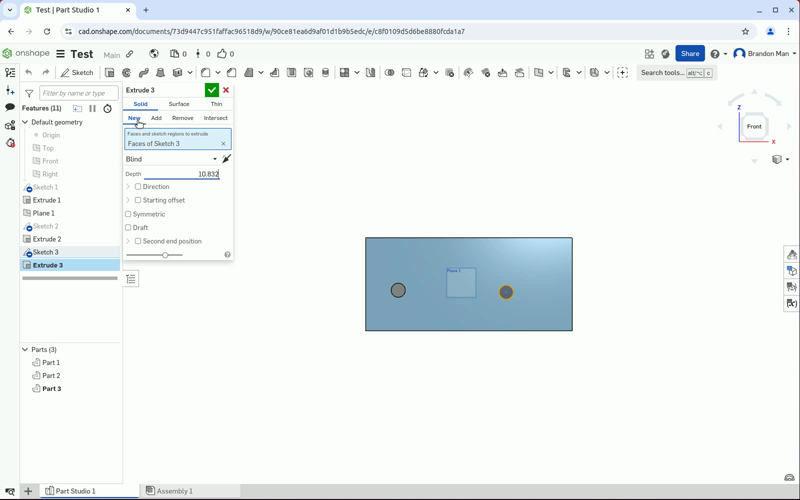
key(enter)
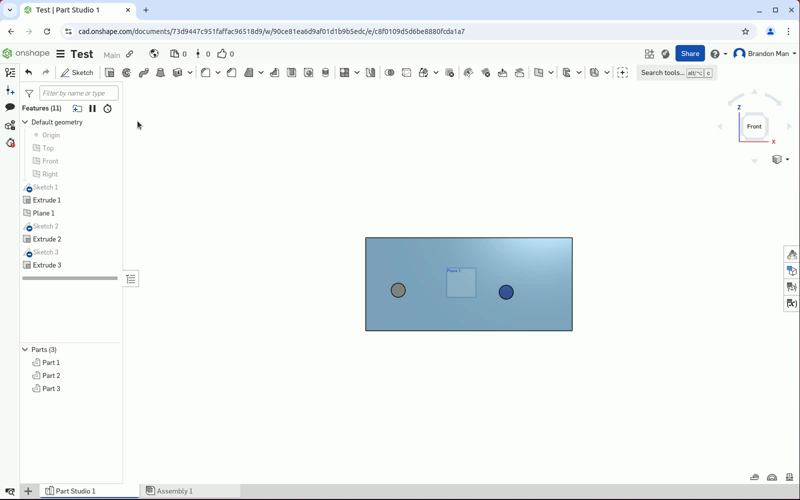
key(shift+h)
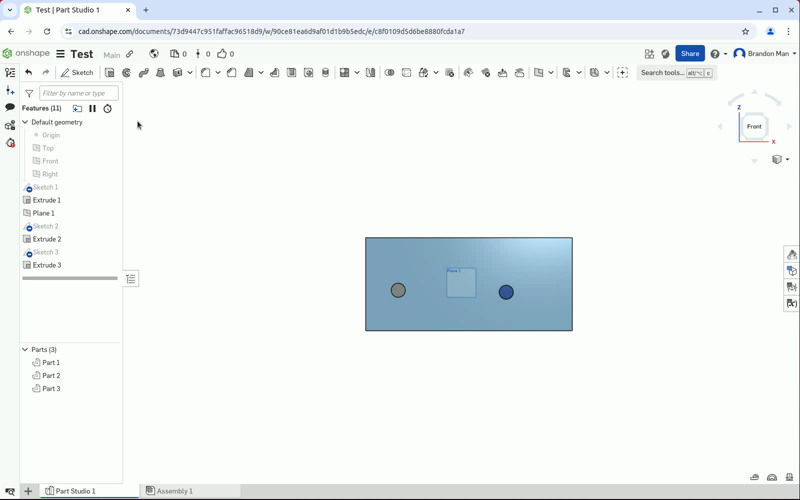
key(shift+h)
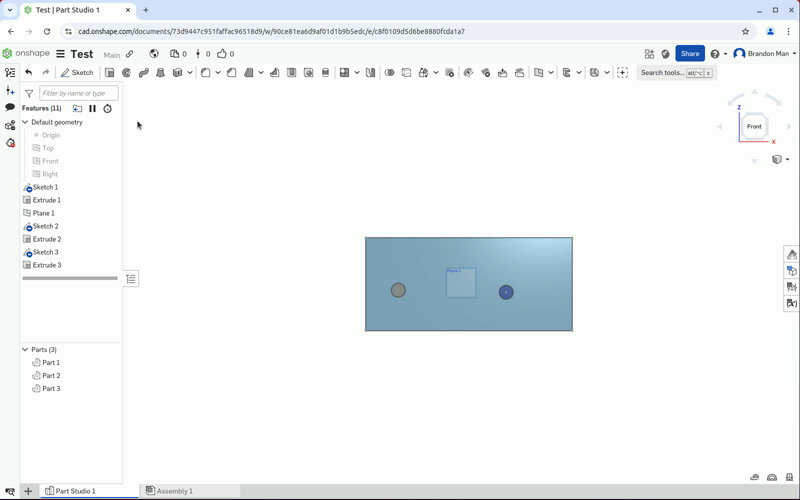
key(shift+7)
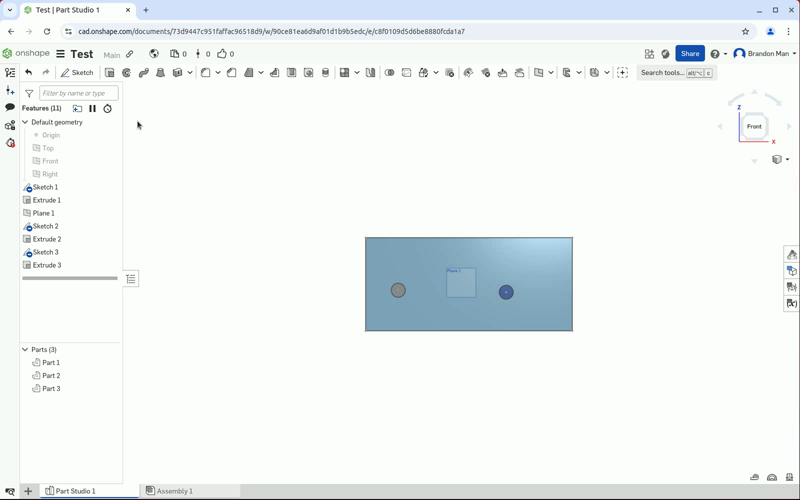
key(left, 2)
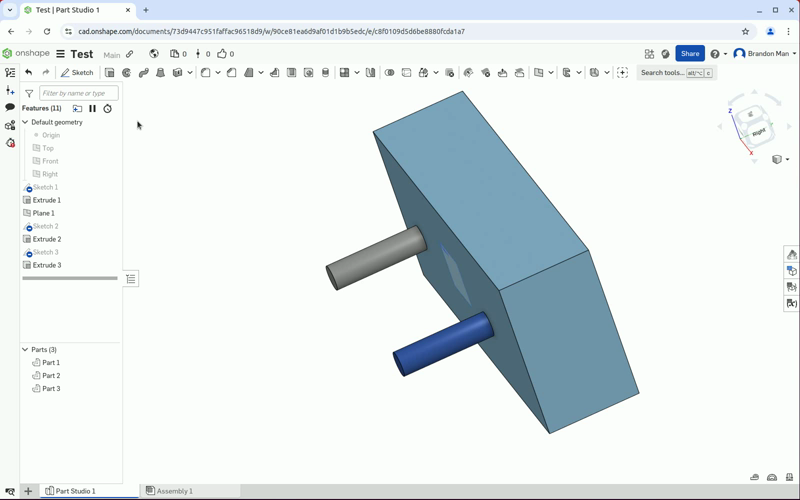
key(down, 2)
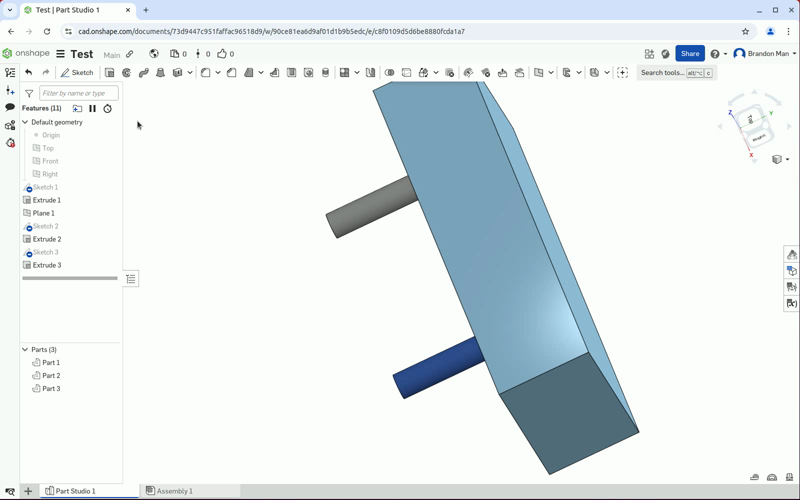
key(up, 2)
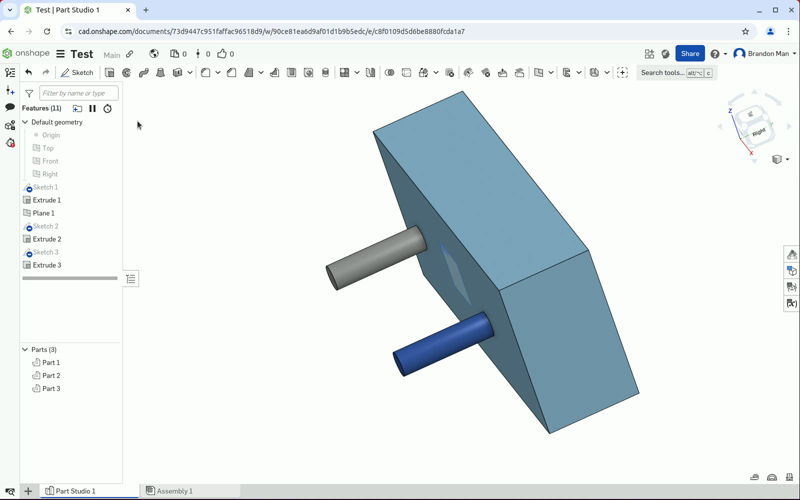
key(right, 2)
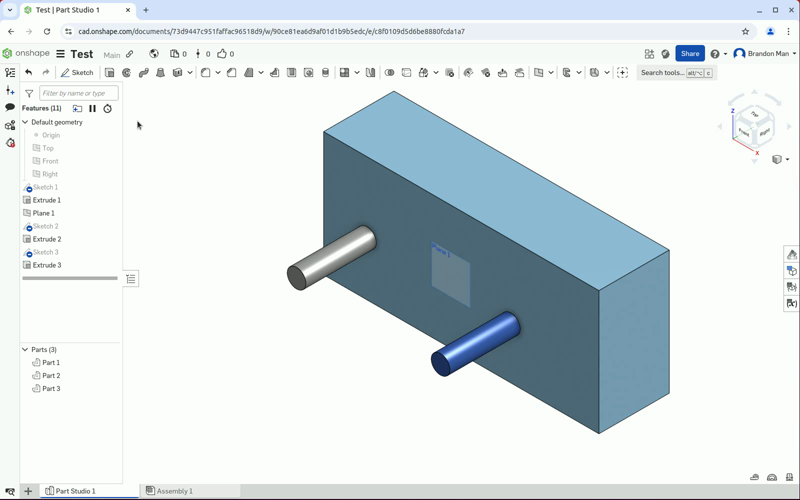
mouse_move(73, 189)
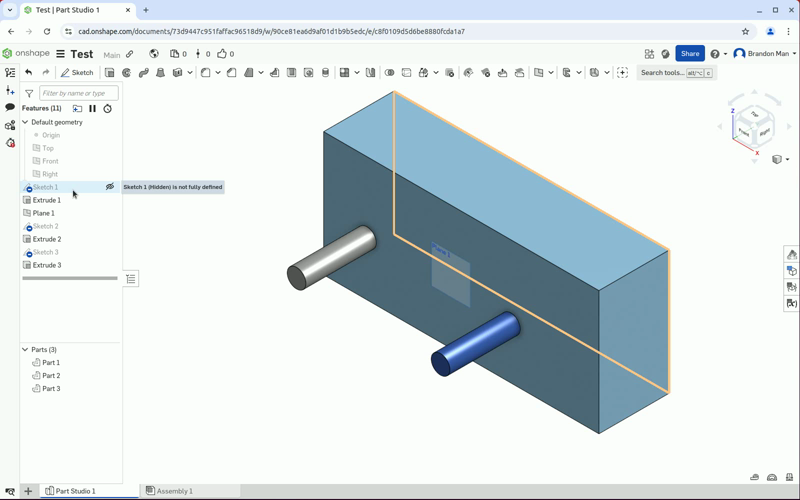
click(73, 189)